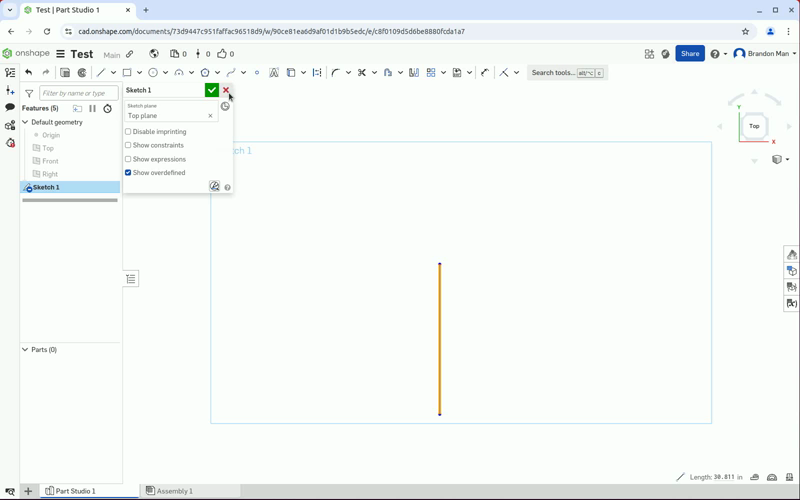
key(shift+h)
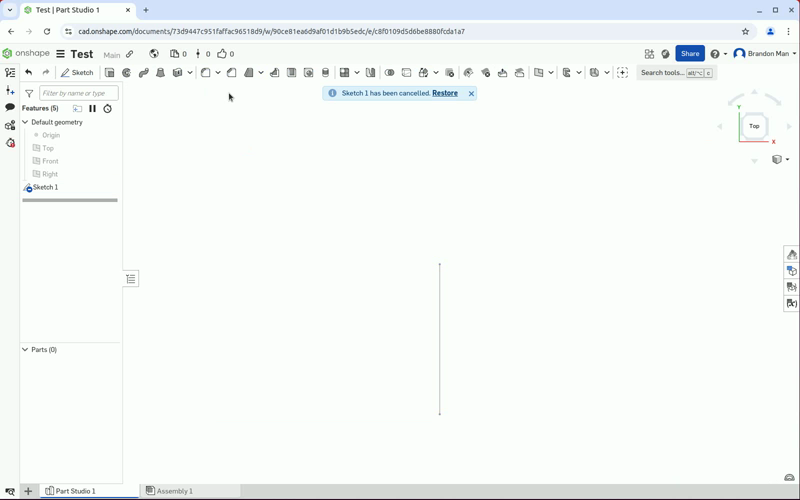
key(shift+s)
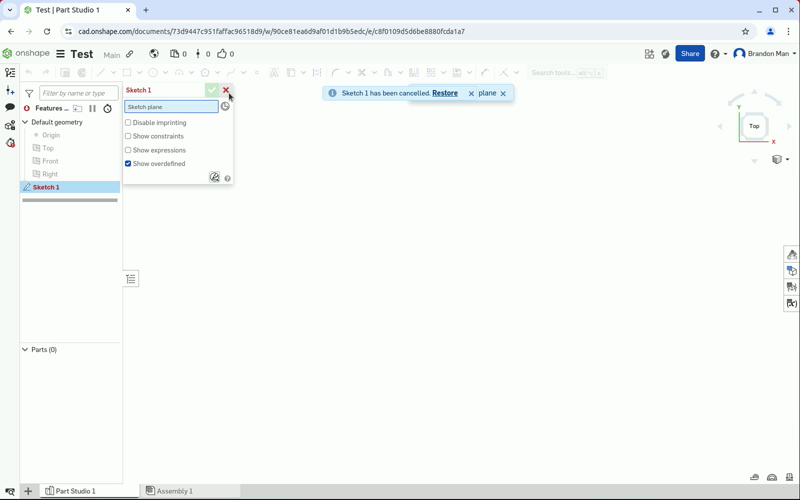
mouse_move(73, 150)
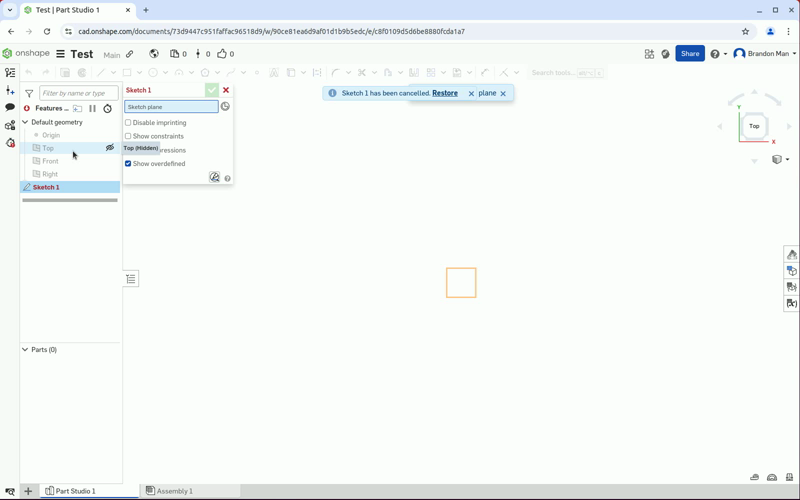
click(73, 150)
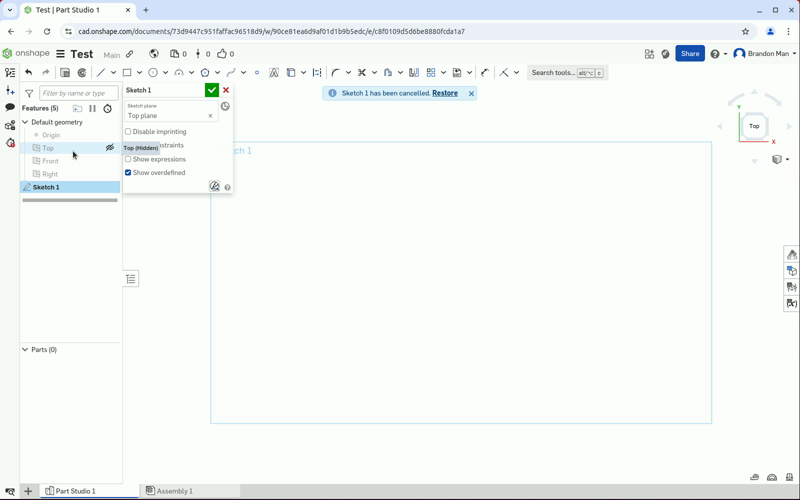
mouse_move(73, 352)
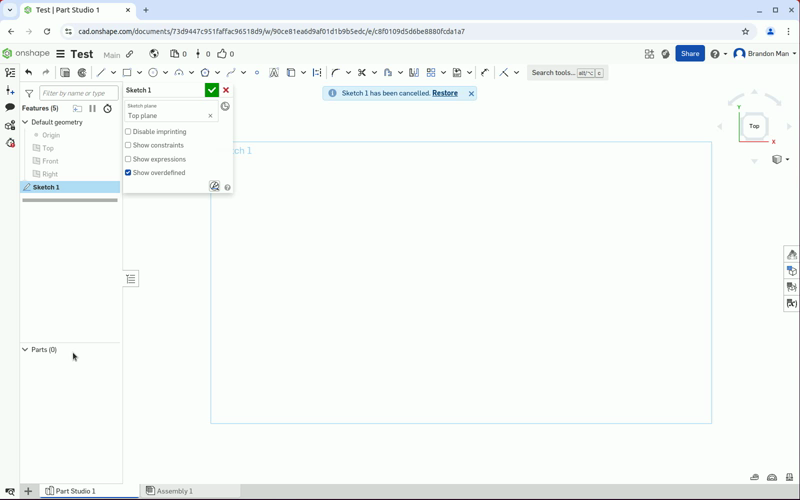
key(y)
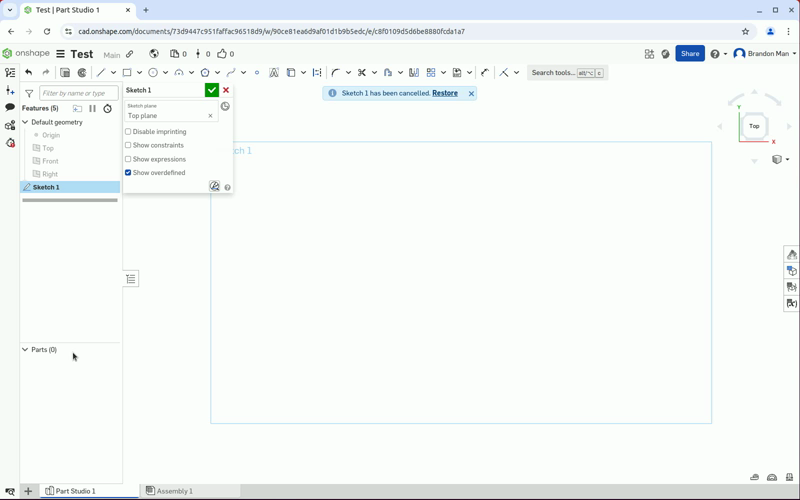
key(c)
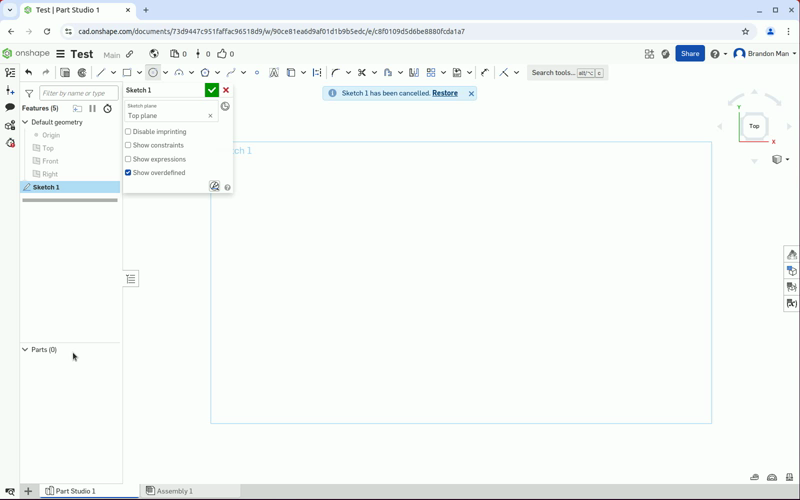
key_down(shift)
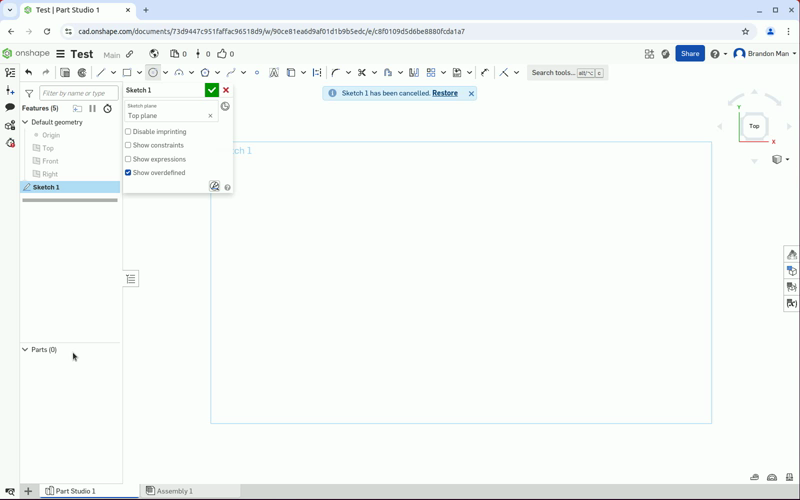
mouse_move(375, 307)
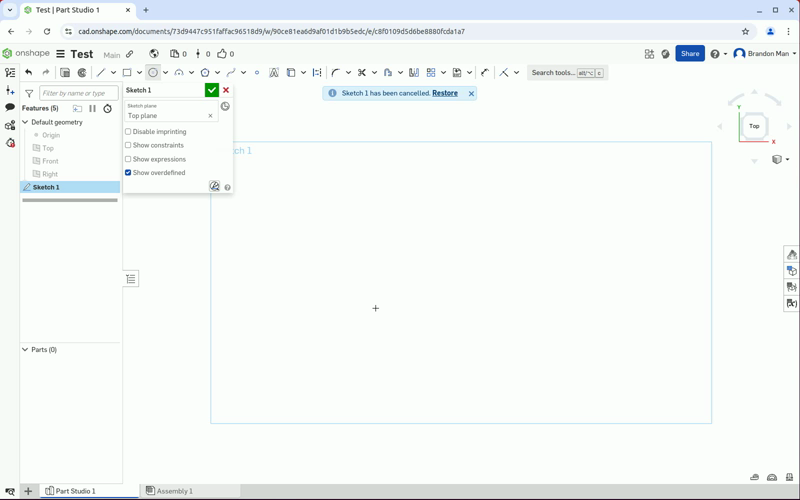
click(375, 307)
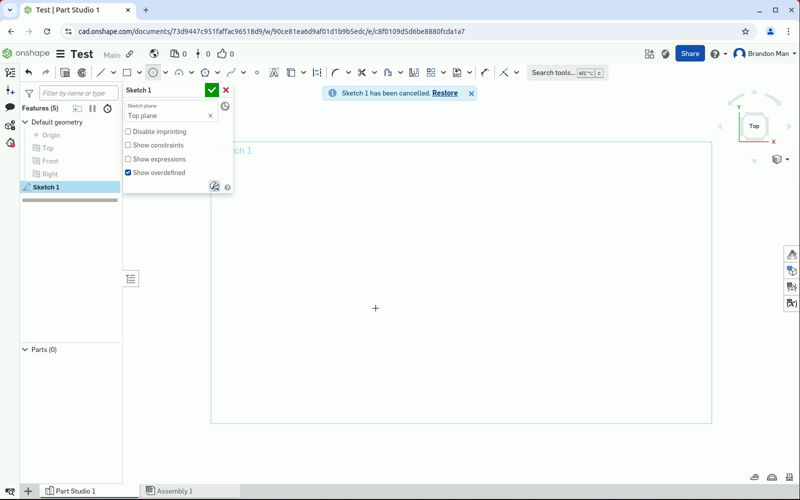
key_up(shift)
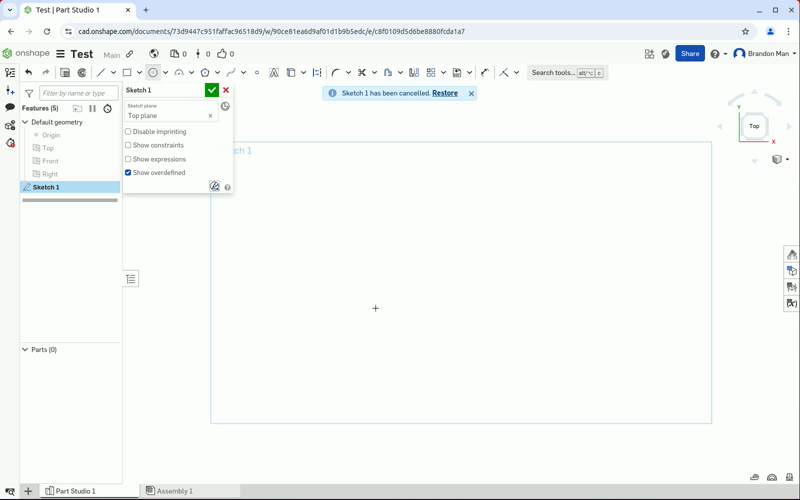
mouse_move(385, 307)
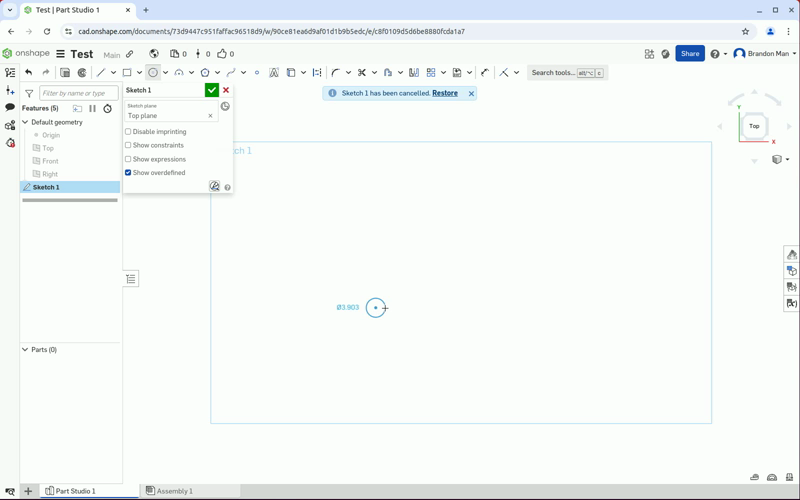
click(385, 307)
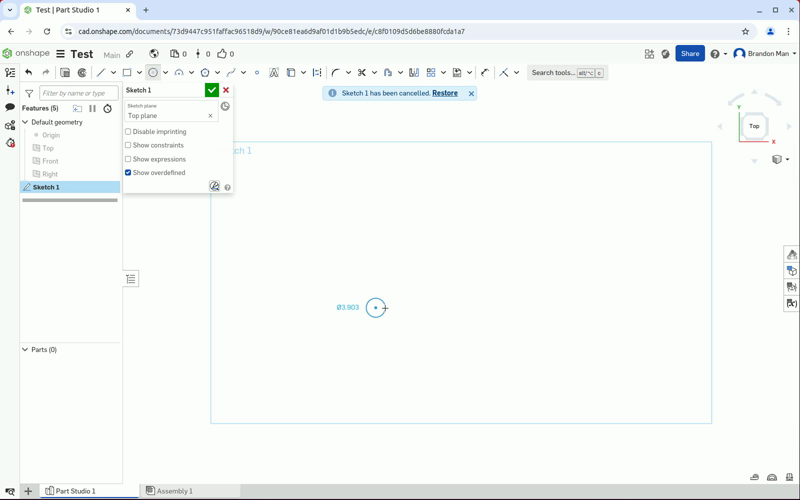
key(esc)
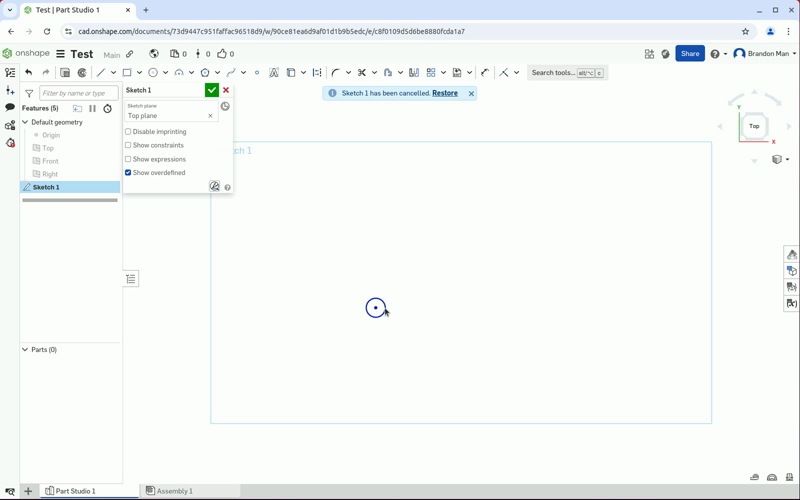
mouse_move(375, 309)
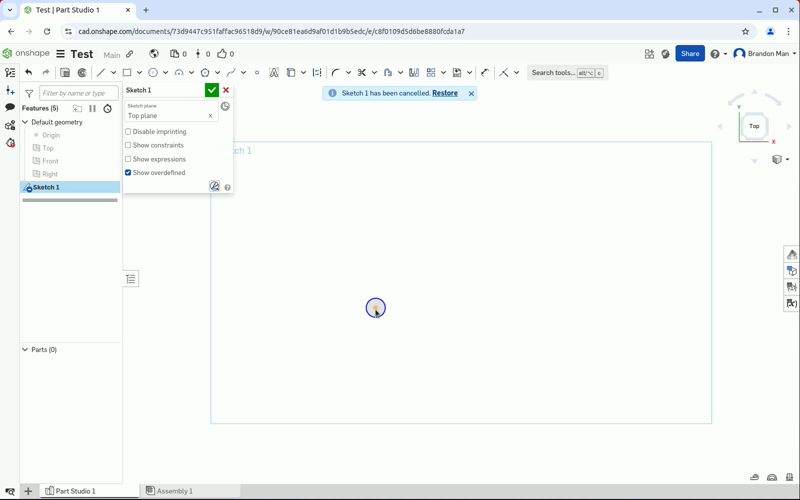
scroll(6)
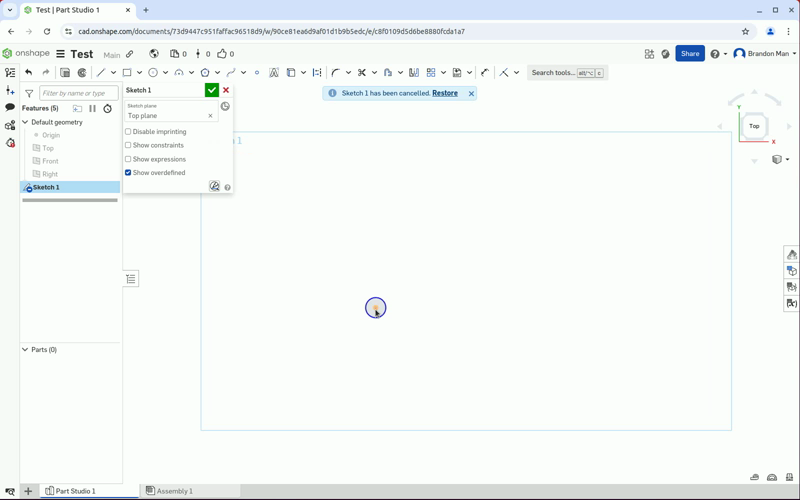
scroll(6)
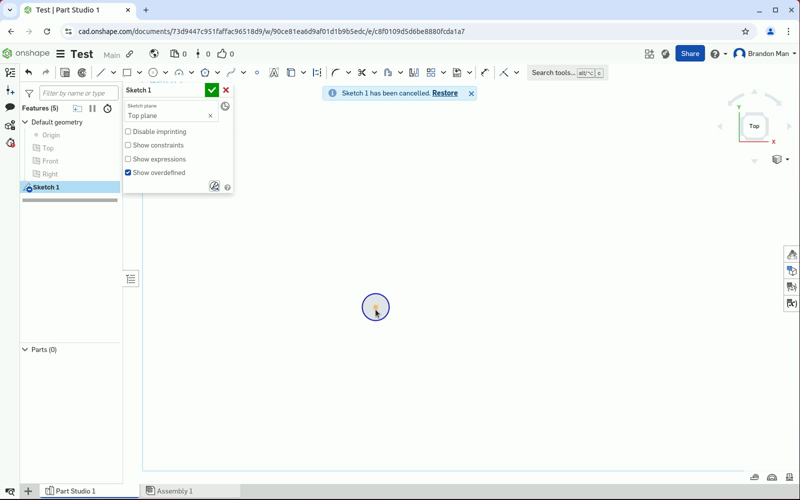
scroll(6)
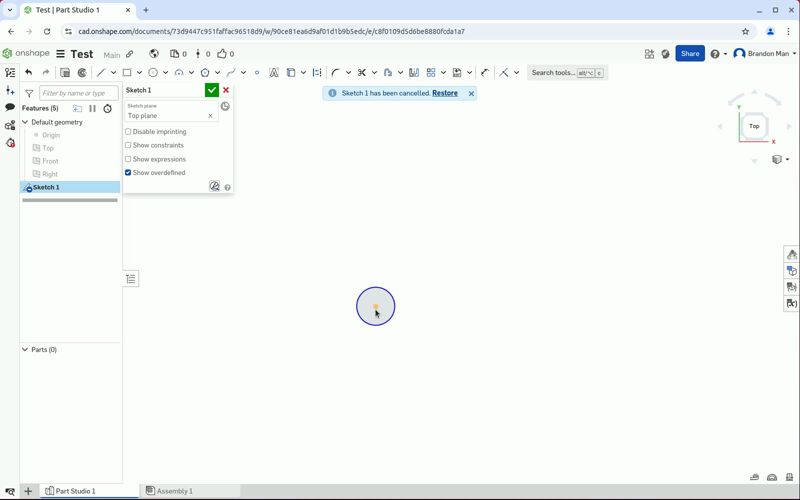
scroll(6)
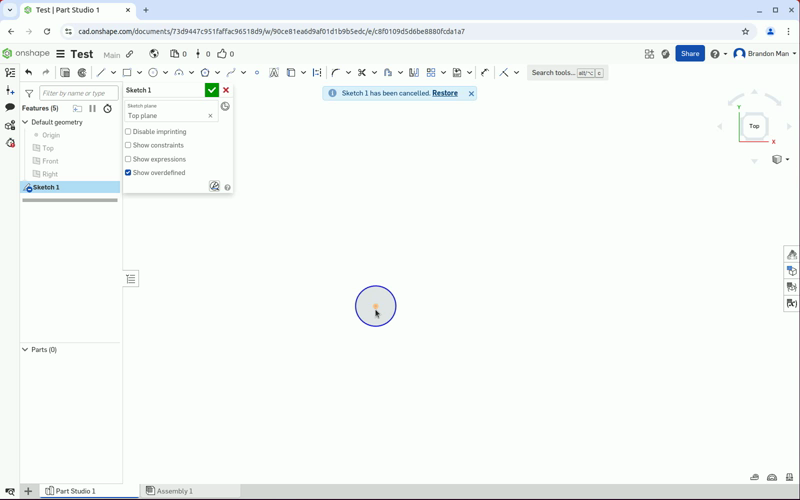
scroll(6)
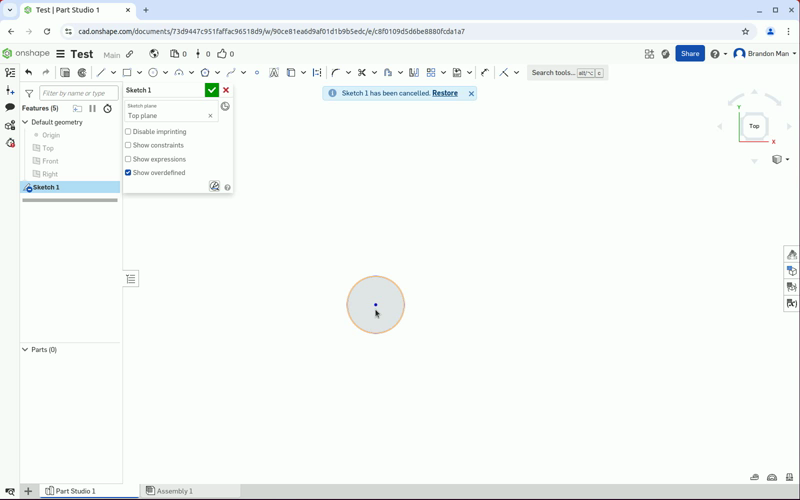
scroll(6)
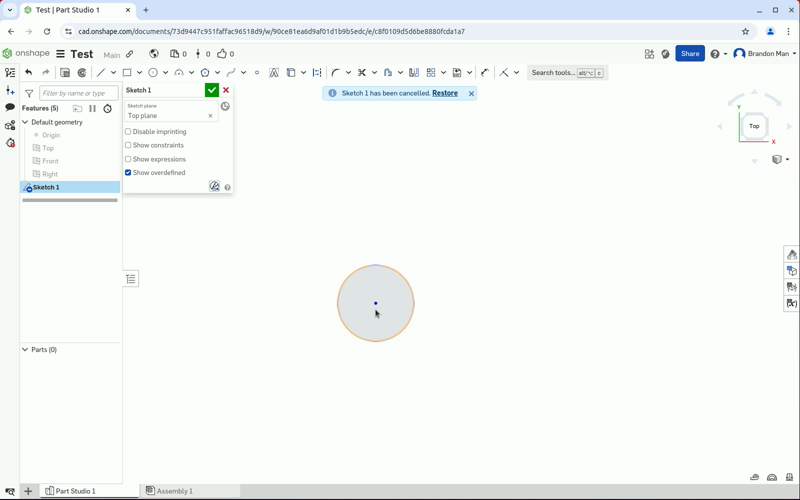
scroll(6)
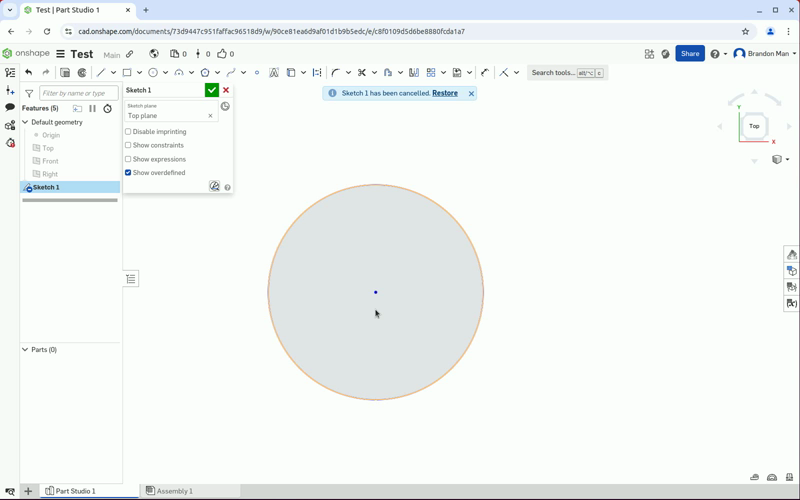
click(375, 309)
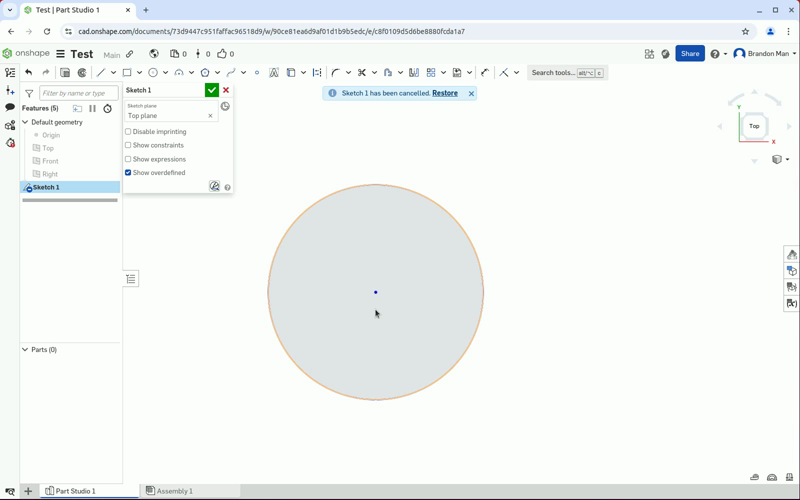
scroll(-6)
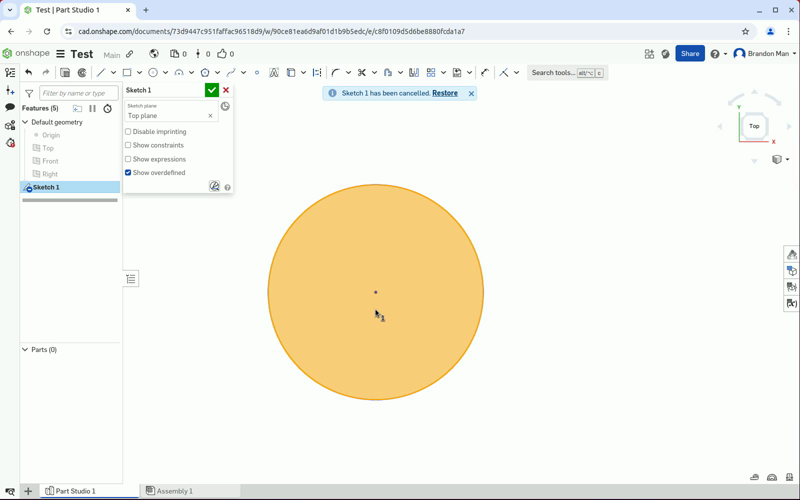
scroll(-6)
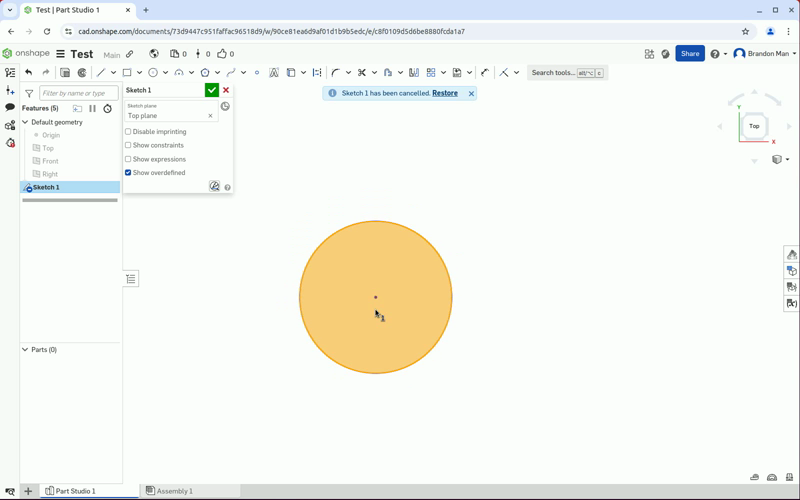
scroll(-6)
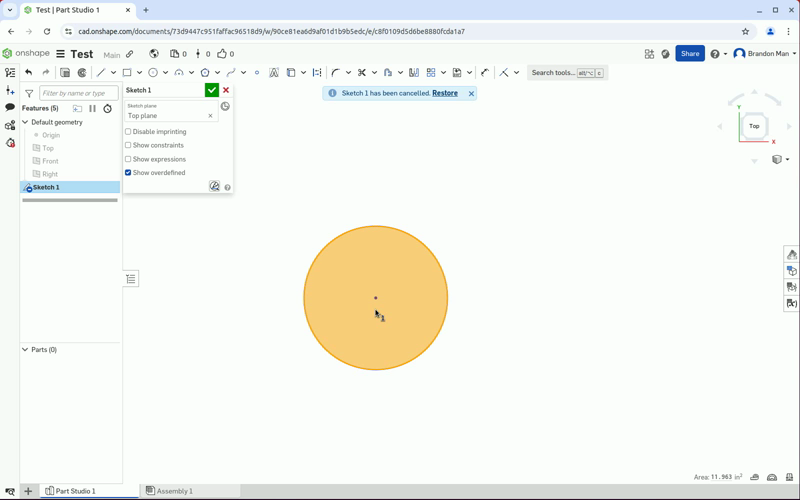
scroll(-6)
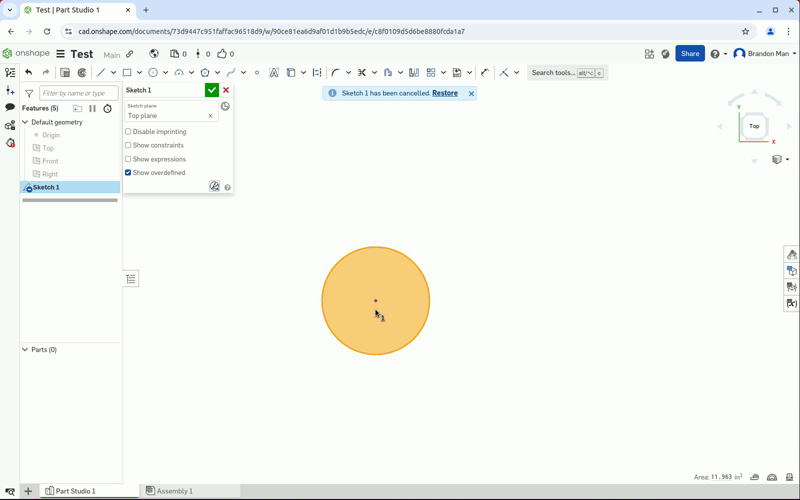
scroll(-6)
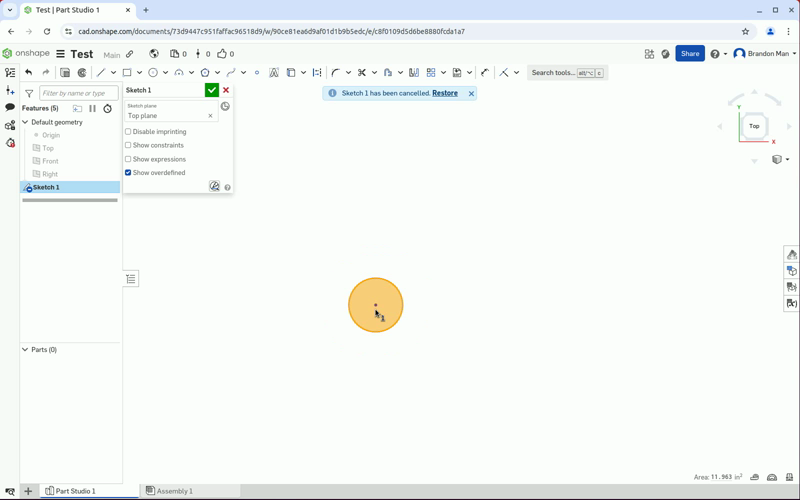
scroll(-6)
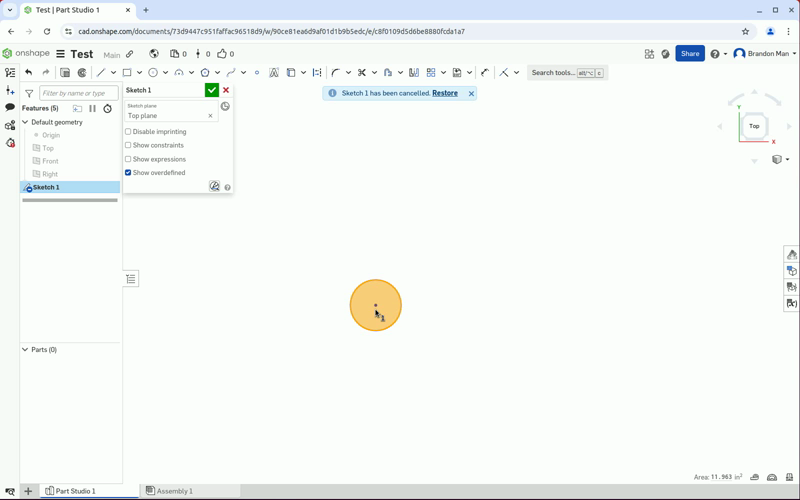
scroll(-6)
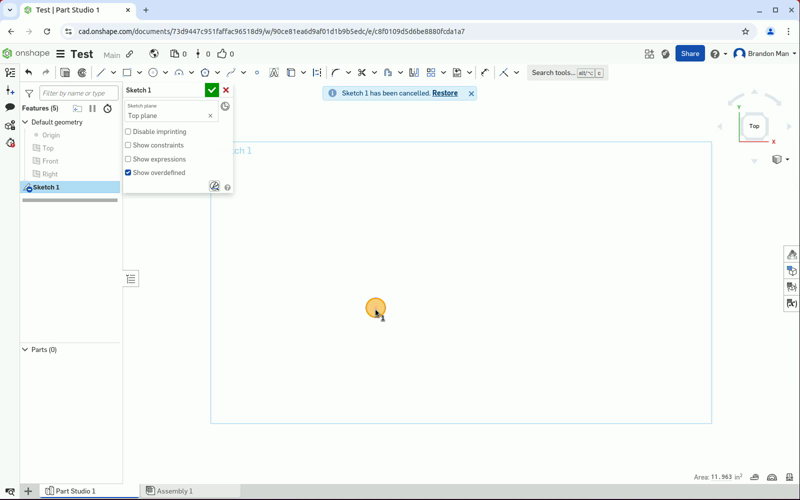
mouse_move(73, 352)
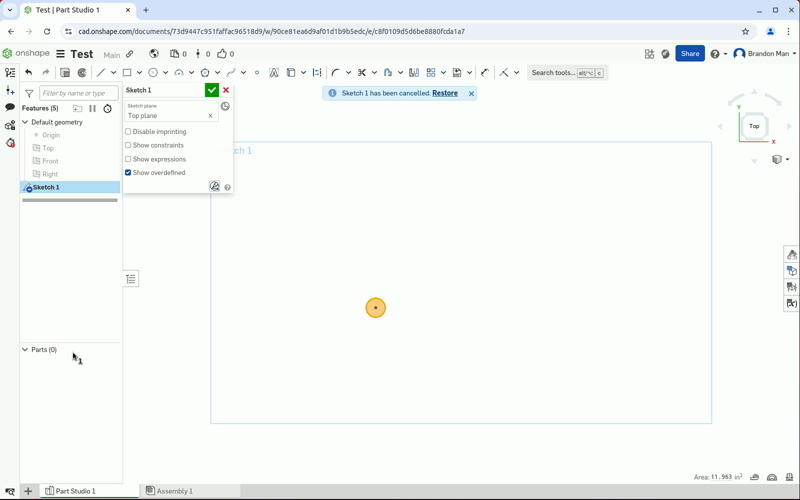
key(shift+y)
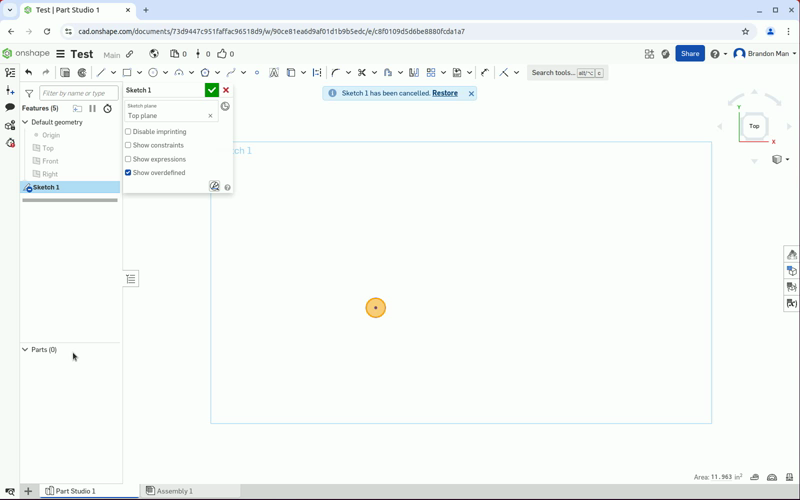
key(shift+e)
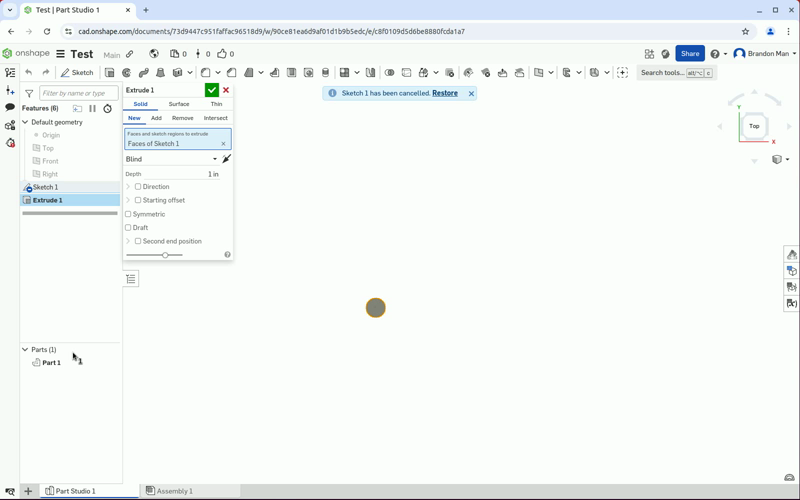
mouse_move(143, 106)
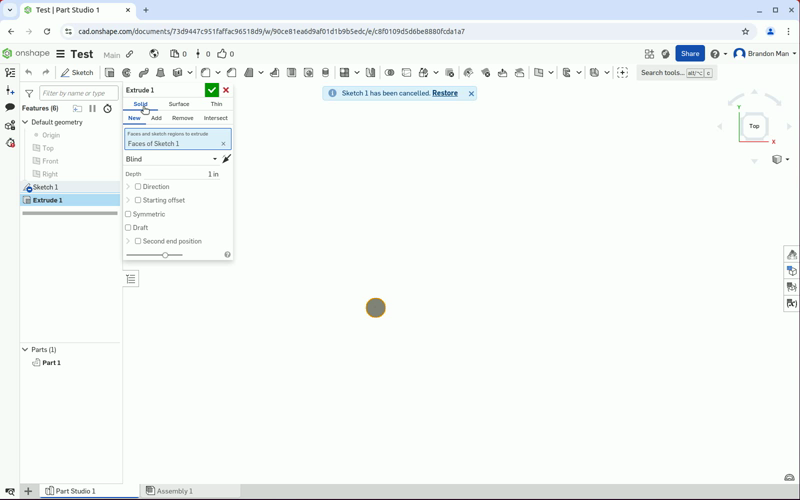
click(143, 106)
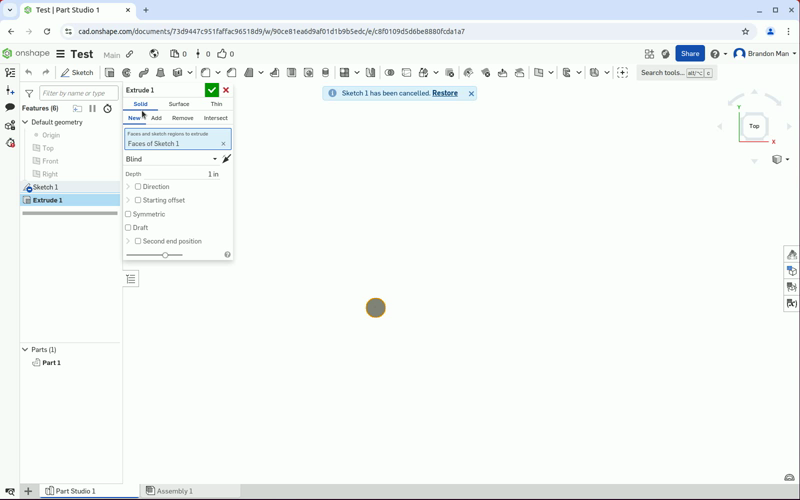
mouse_move(137, 120)
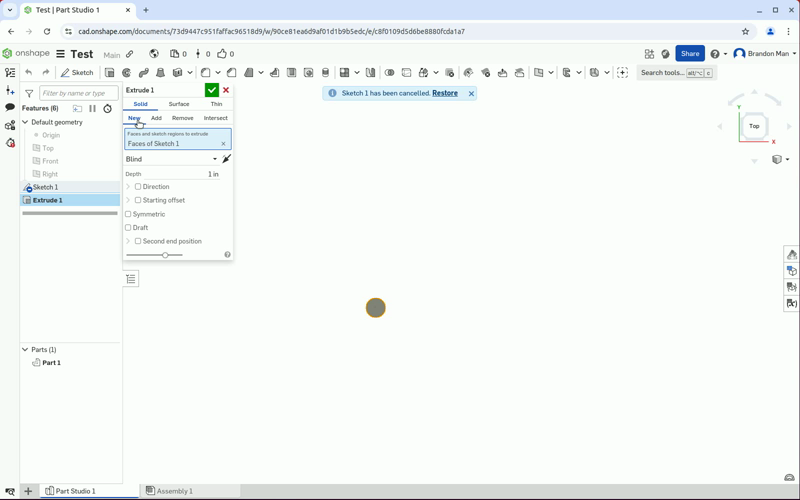
click(137, 120)
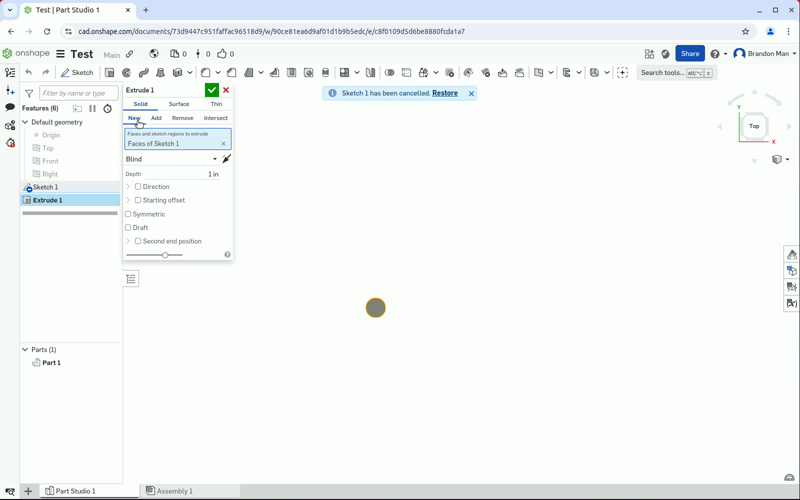
key(tab, 4)
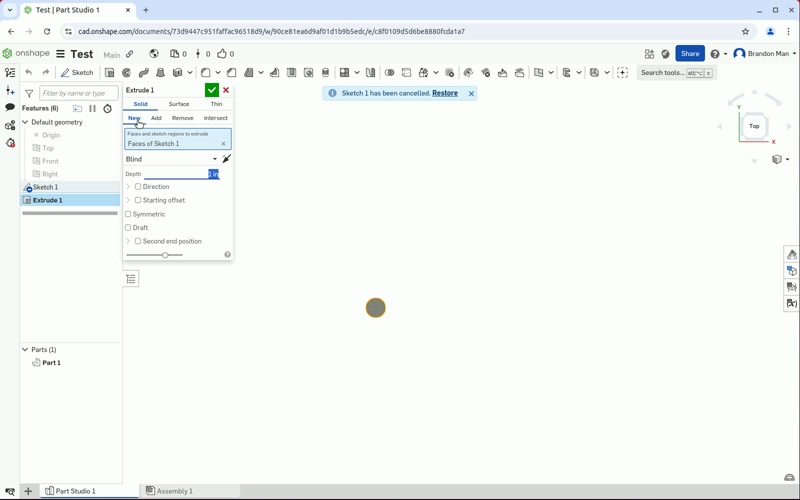
text(23.108)
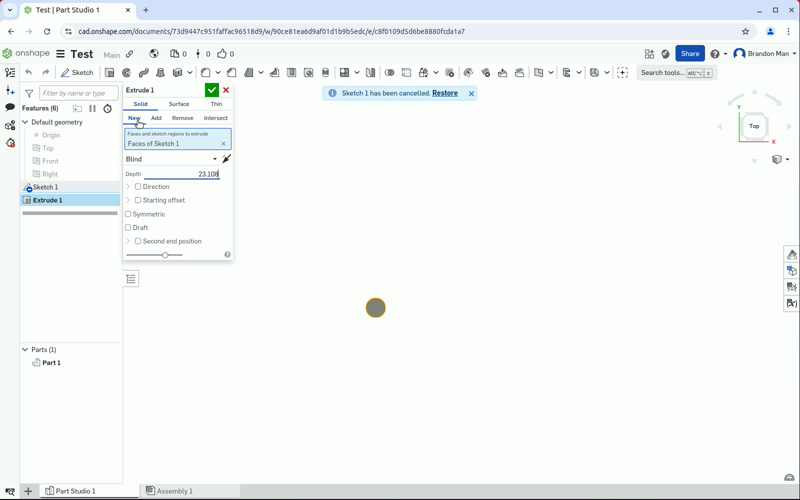
key(enter)
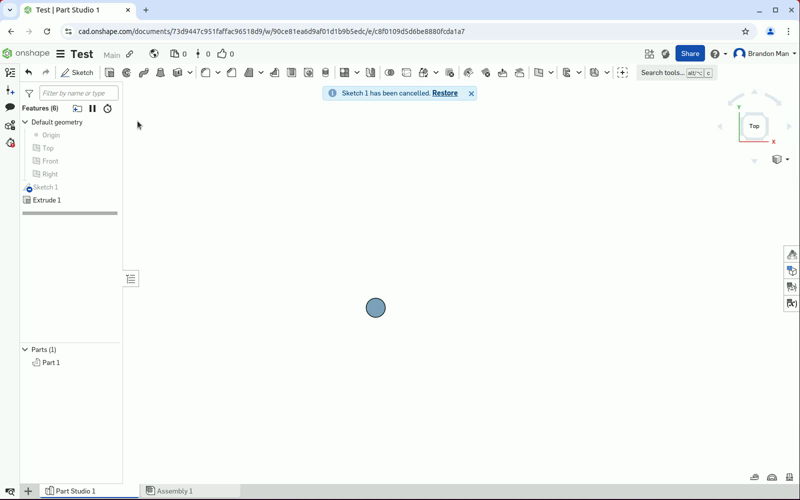
key(shift+h)
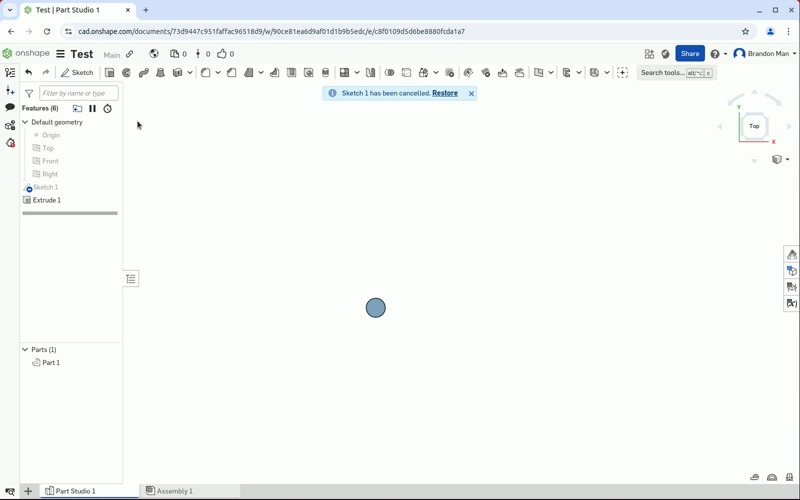
key(shift+h)
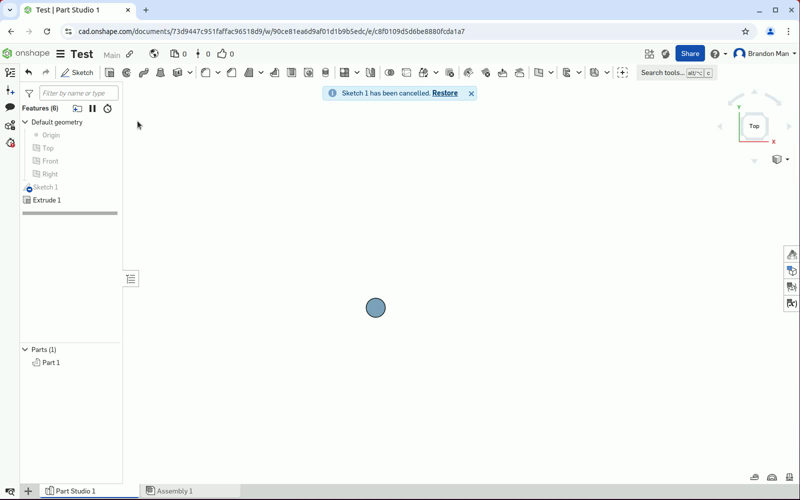
mouse_move(73, 189)
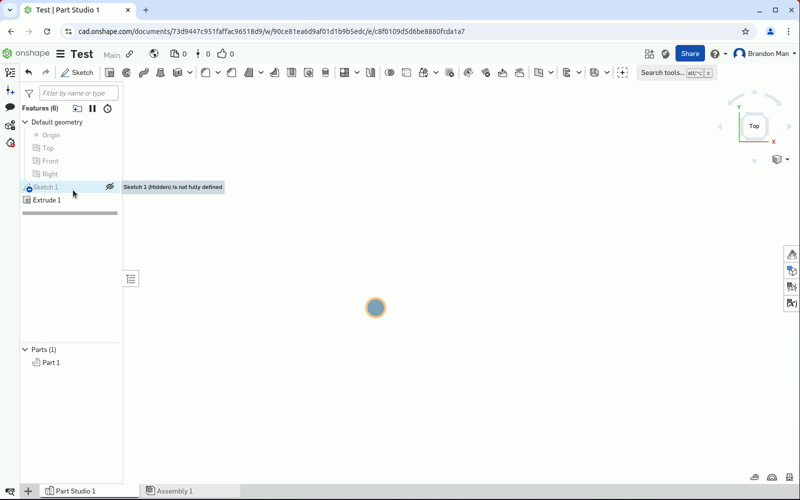
click(73, 189)
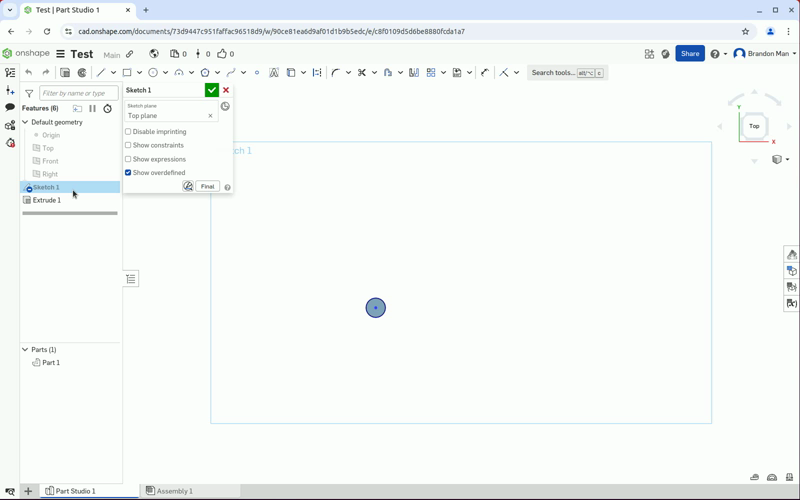
mouse_move(229, 92)
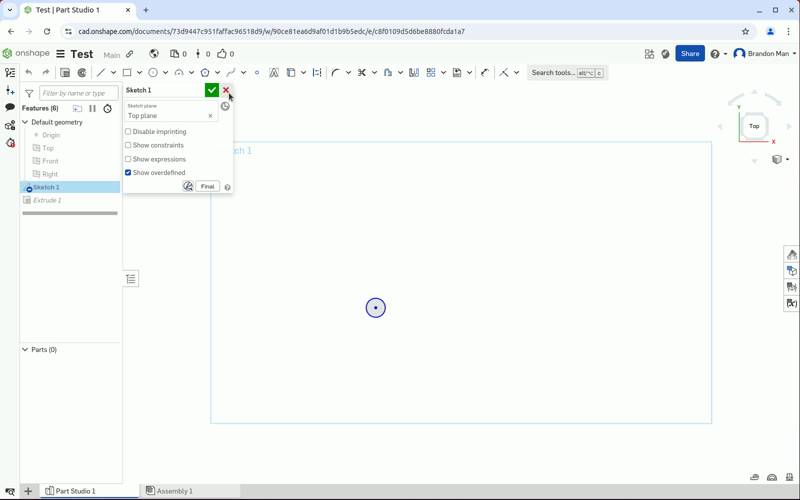
click(229, 92)
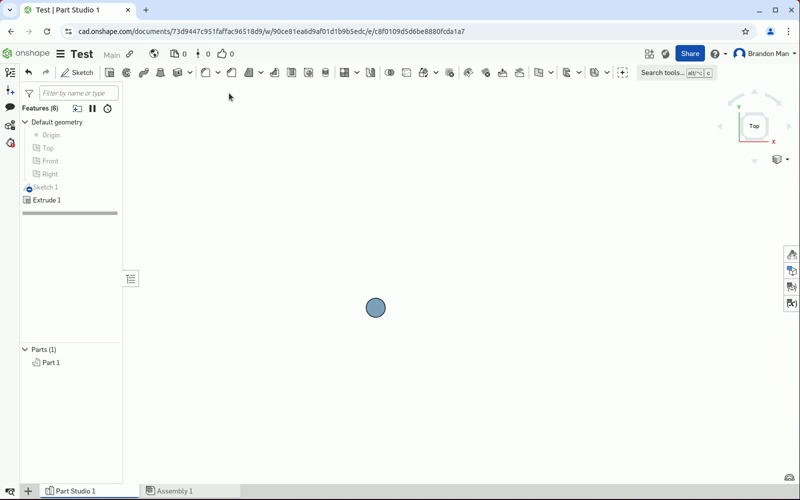
mouse_move(541, 75)
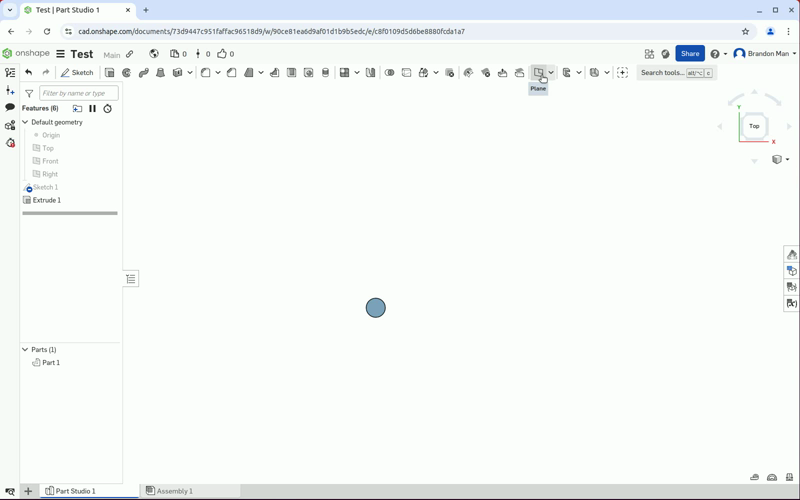
click(541, 75)
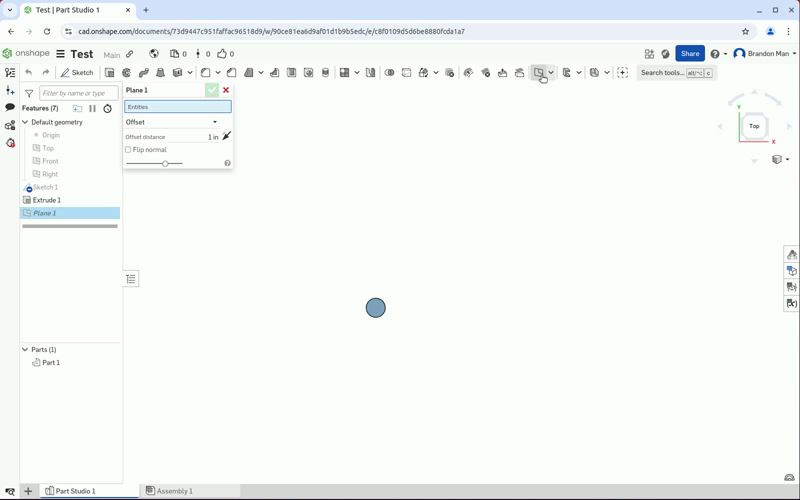
mouse_move(73, 150)
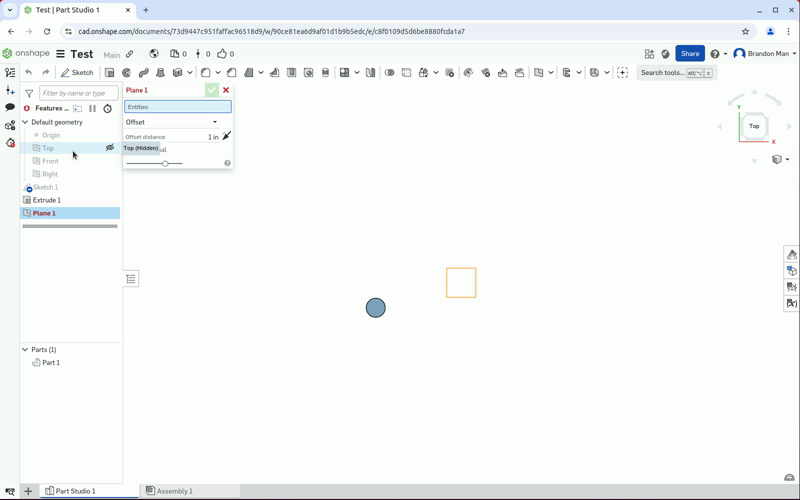
click(73, 150)
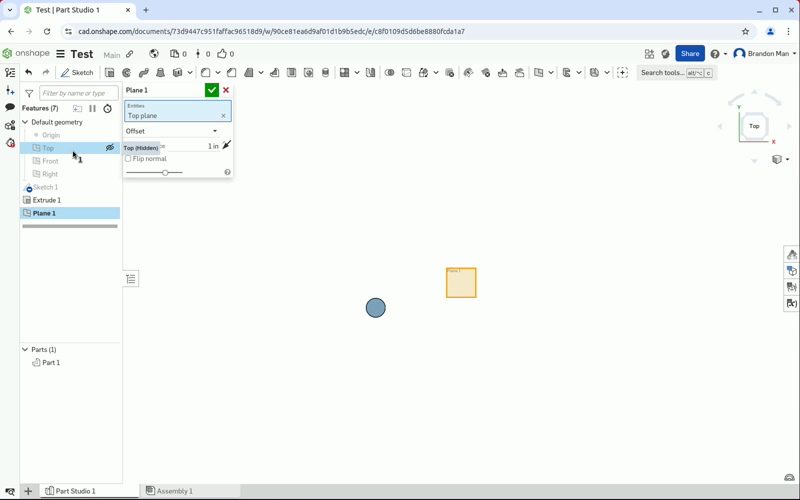
key(tab, 2)
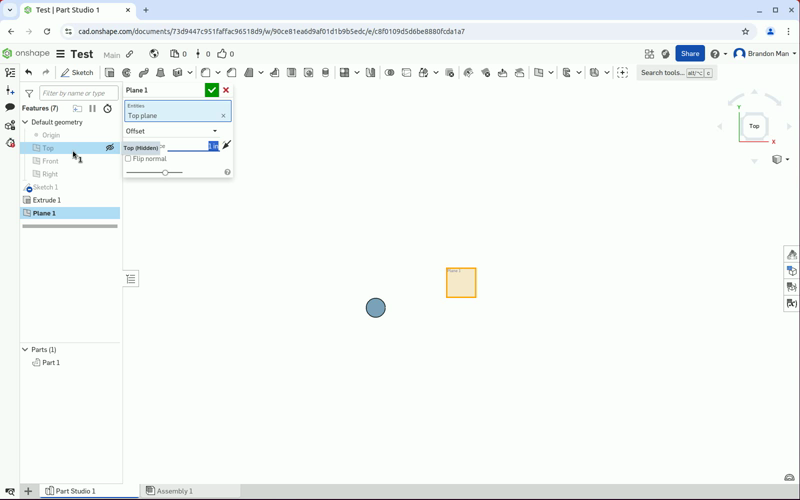
text(23.108)
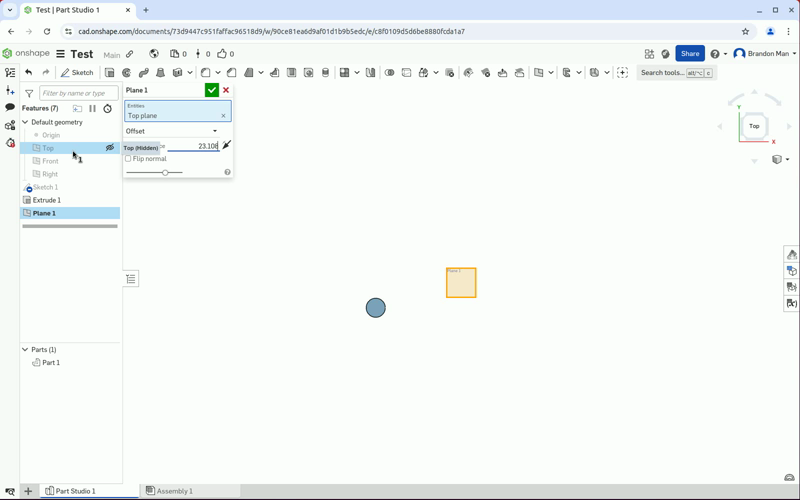
key(enter, 2)
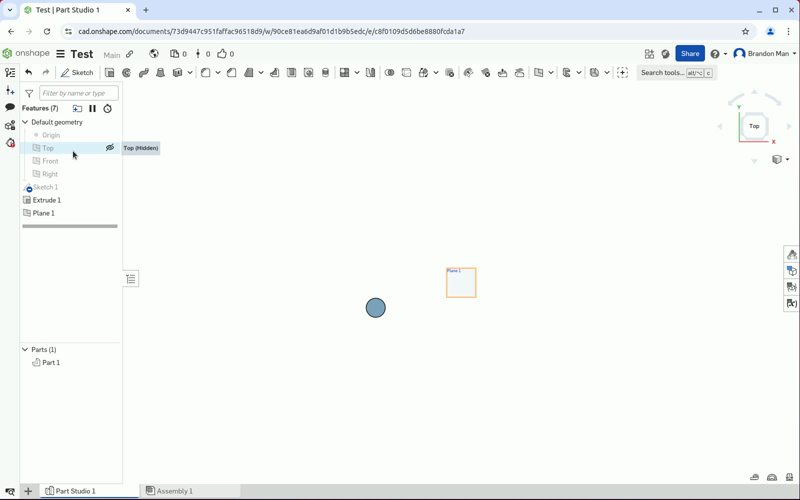
key(shift+s)
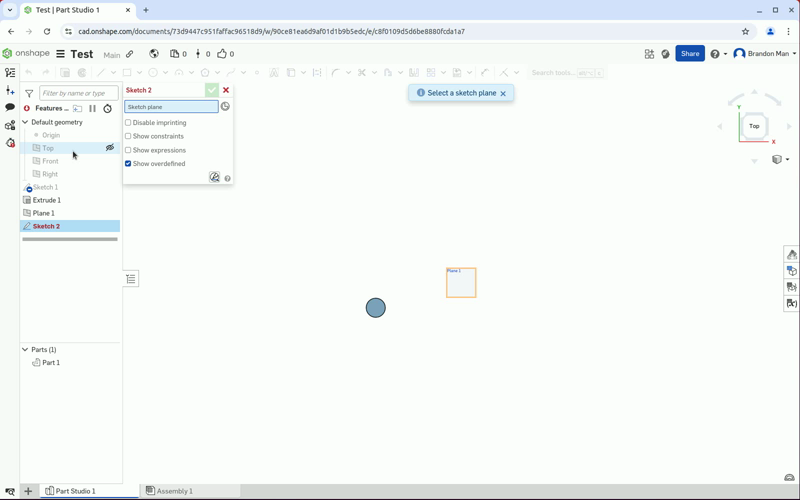
mouse_move(73, 215)
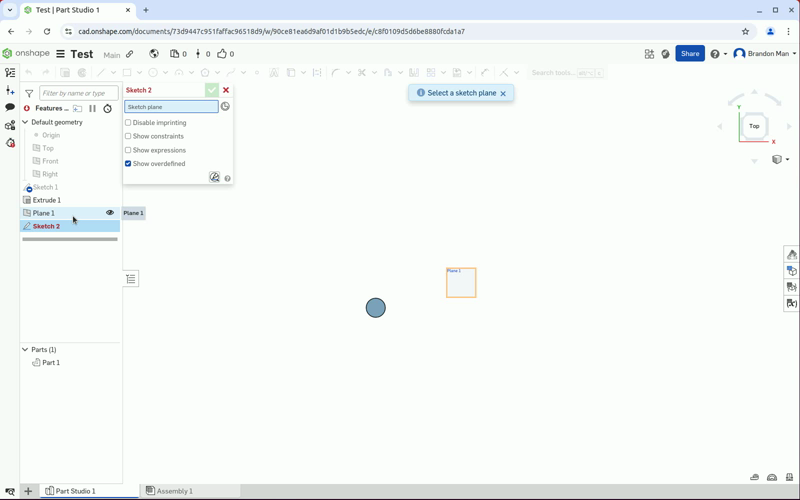
click(73, 215)
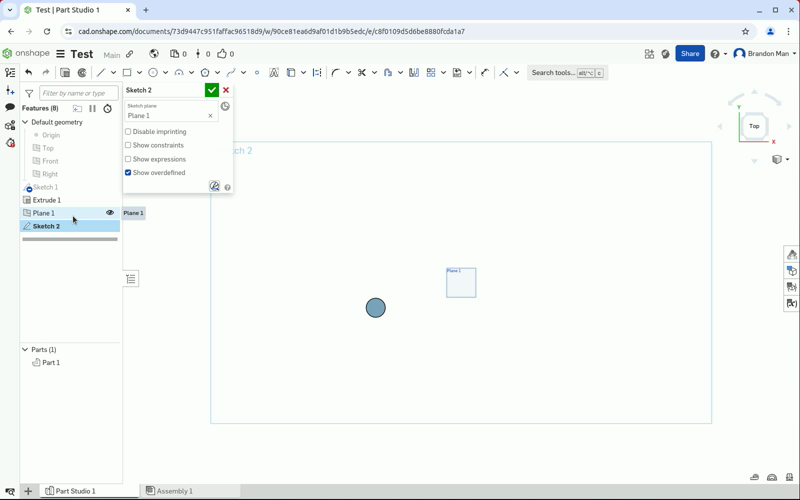
mouse_move(73, 352)
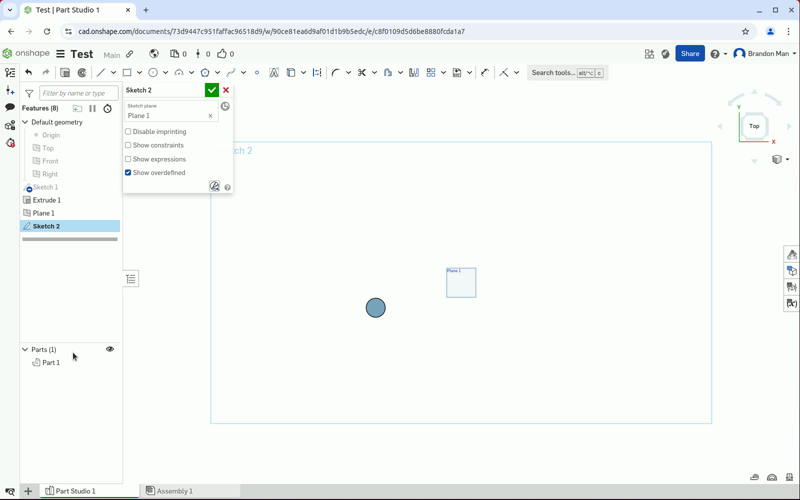
key(y)
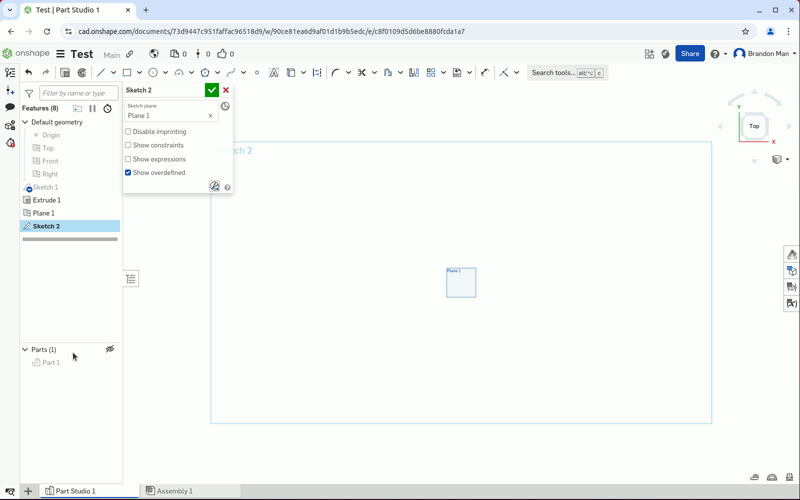
key(c)
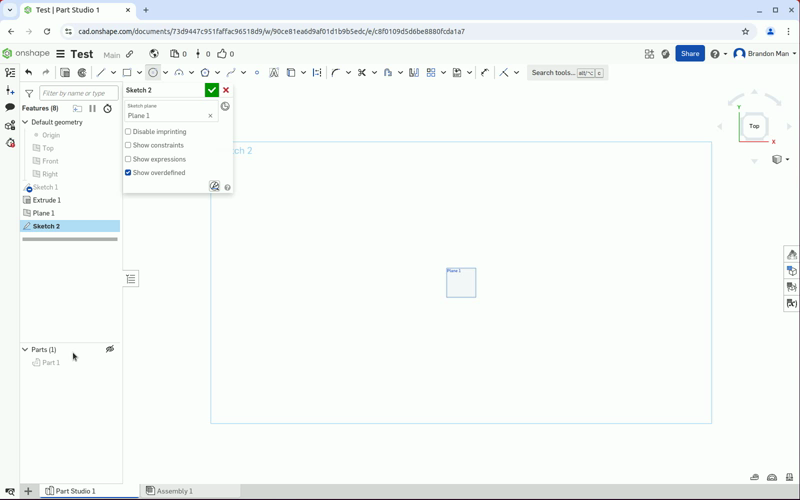
key_down(shift)
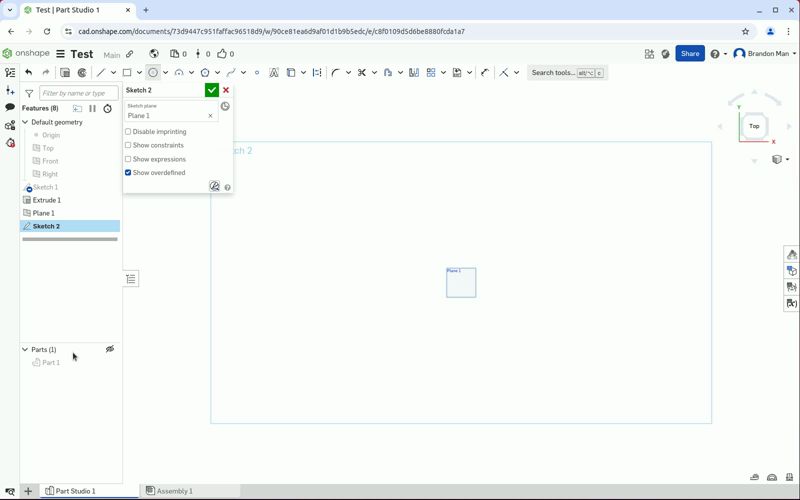
mouse_move(375, 307)
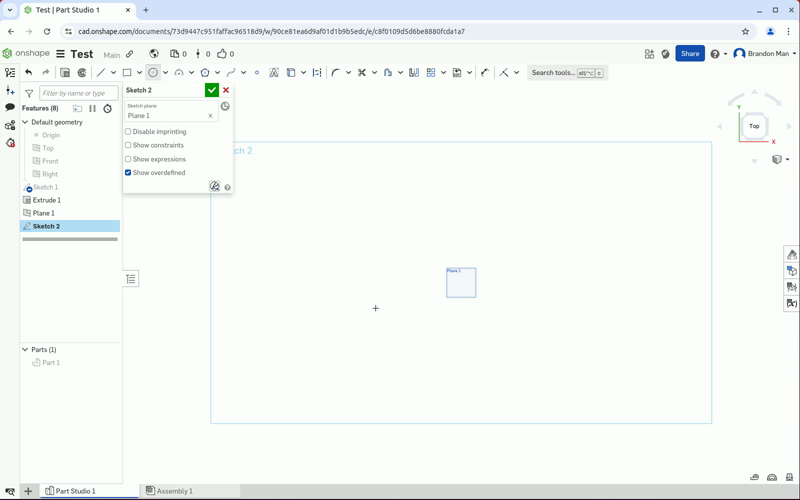
click(375, 307)
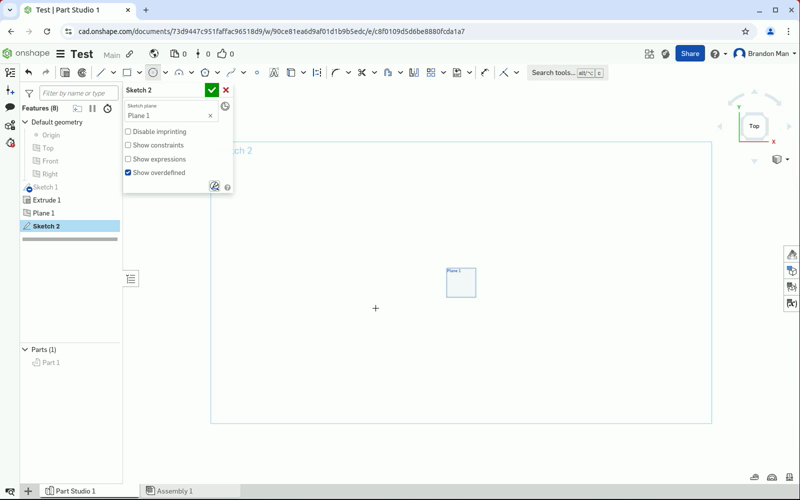
key_up(shift)
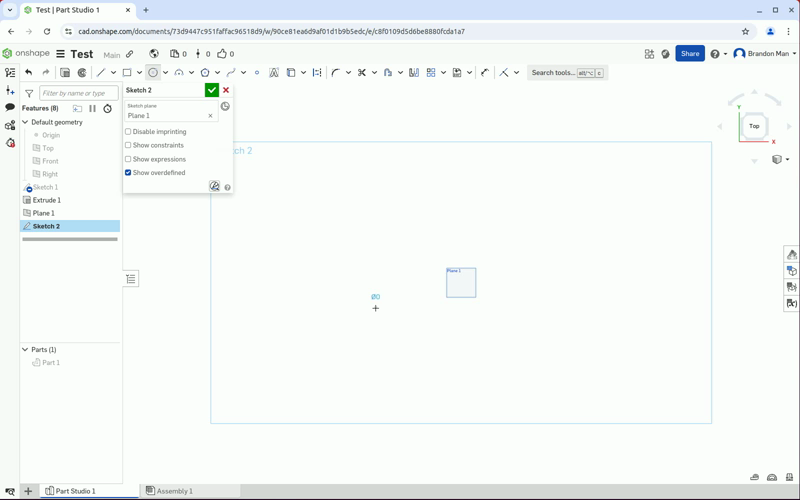
mouse_move(384, 307)
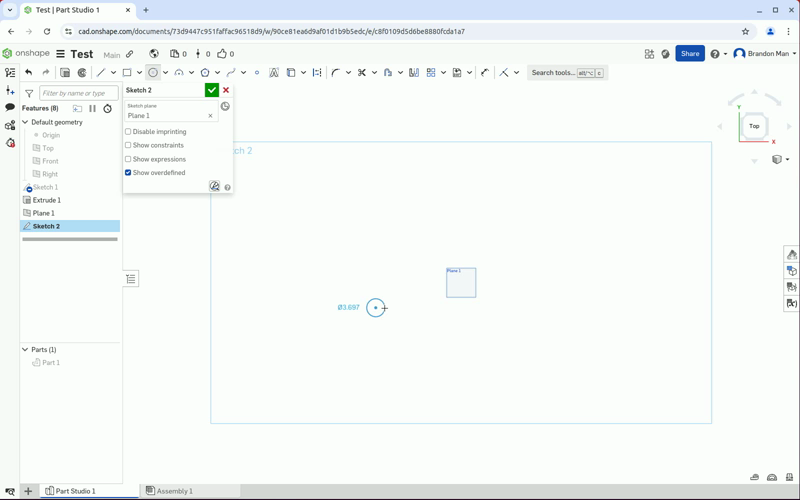
click(384, 307)
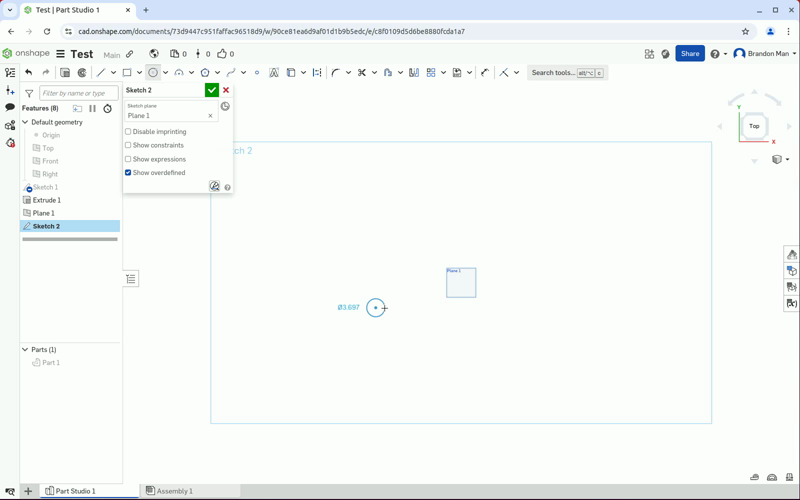
key(esc)
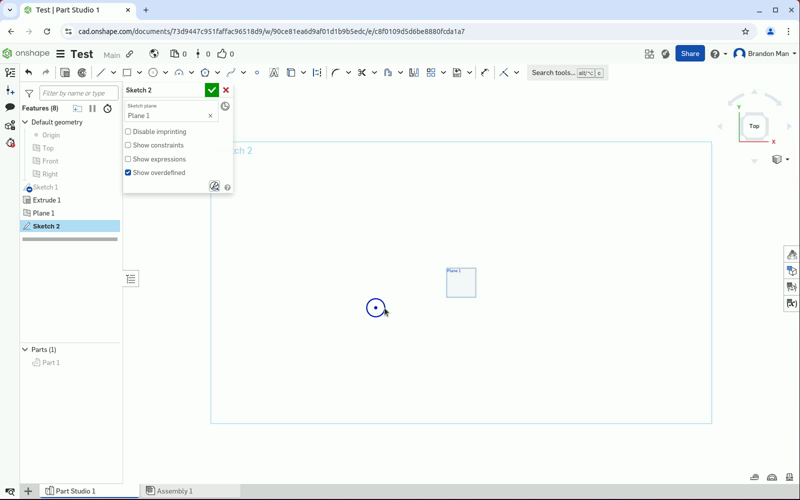
mouse_move(373, 309)
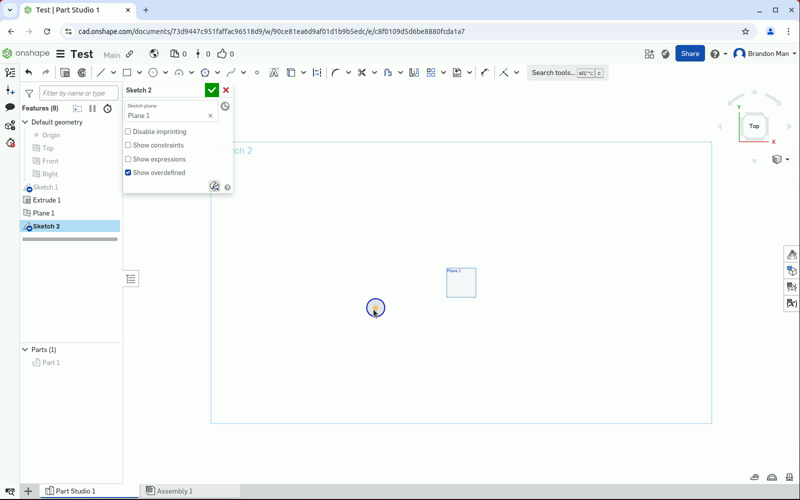
scroll(6)
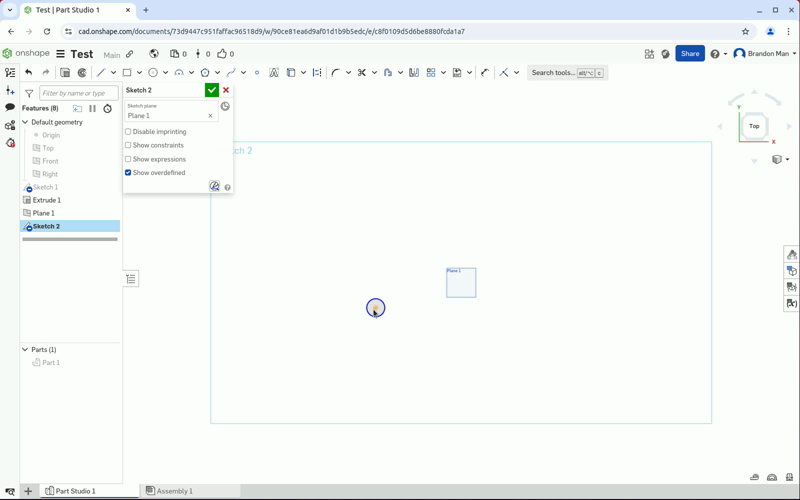
scroll(6)
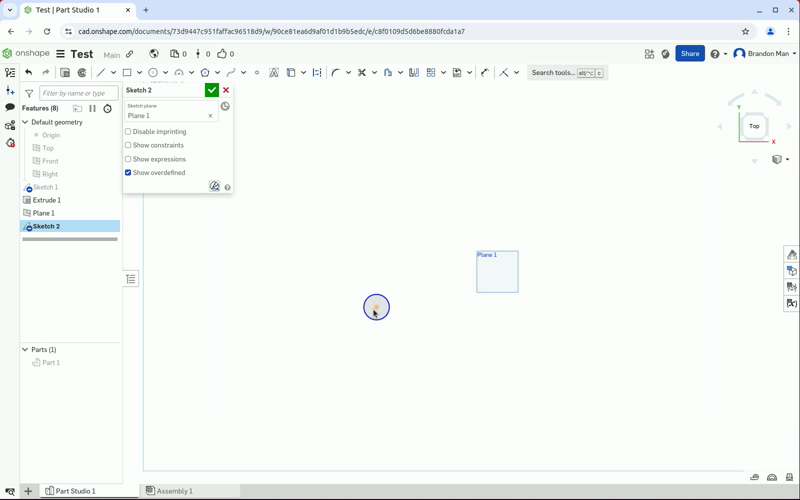
scroll(6)
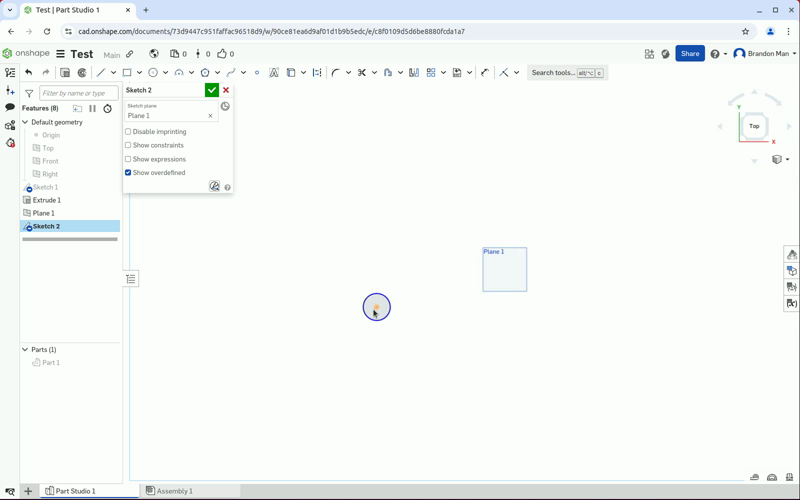
scroll(6)
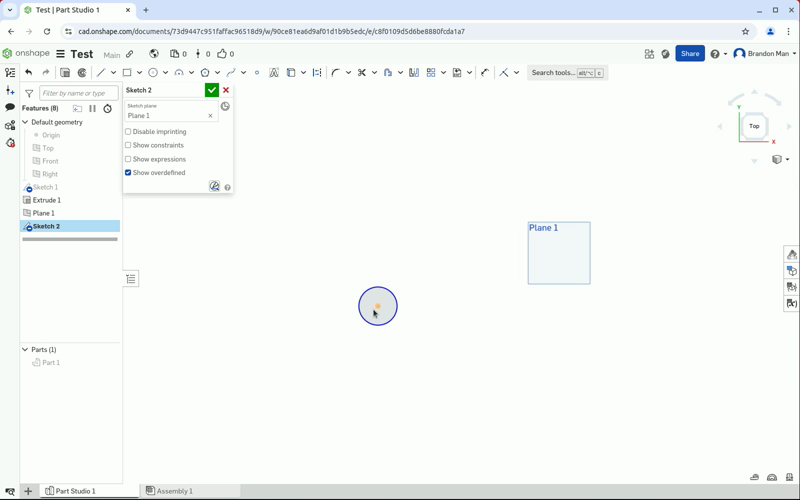
scroll(6)
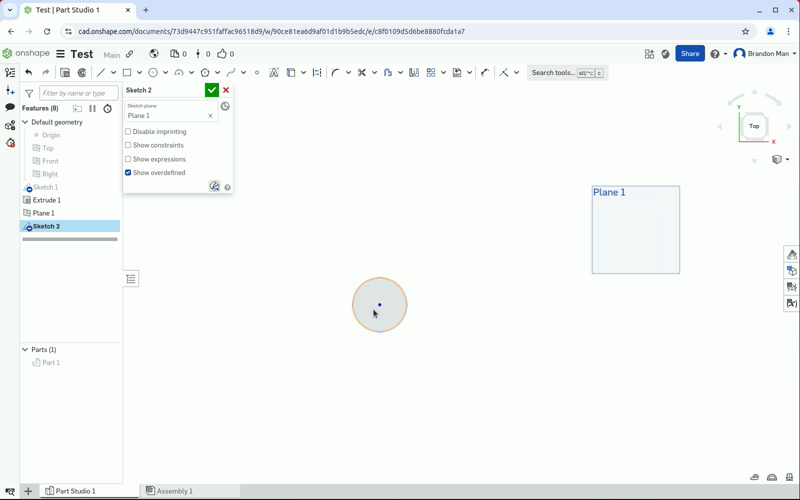
scroll(6)
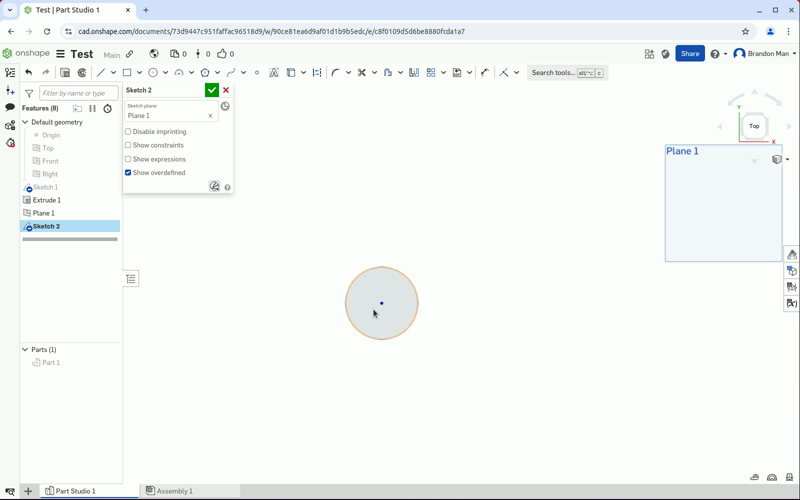
scroll(6)
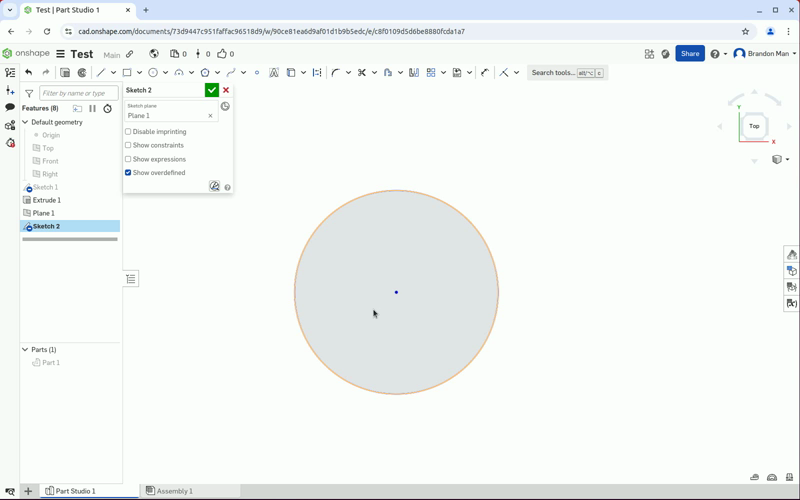
click(373, 309)
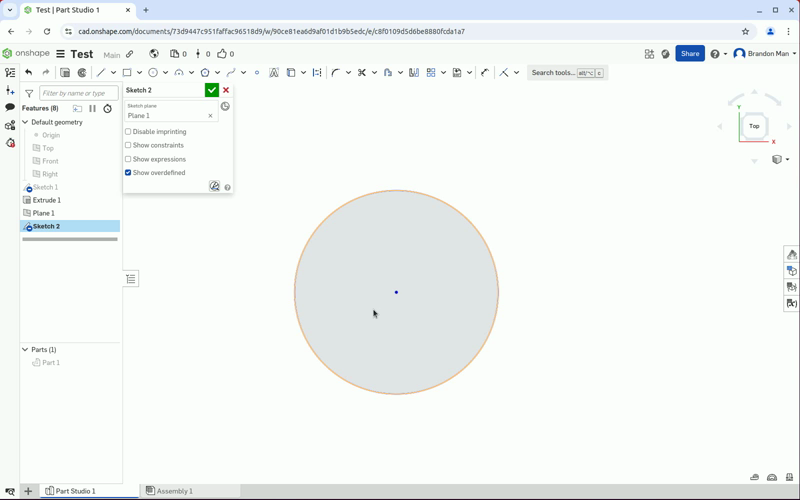
scroll(-6)
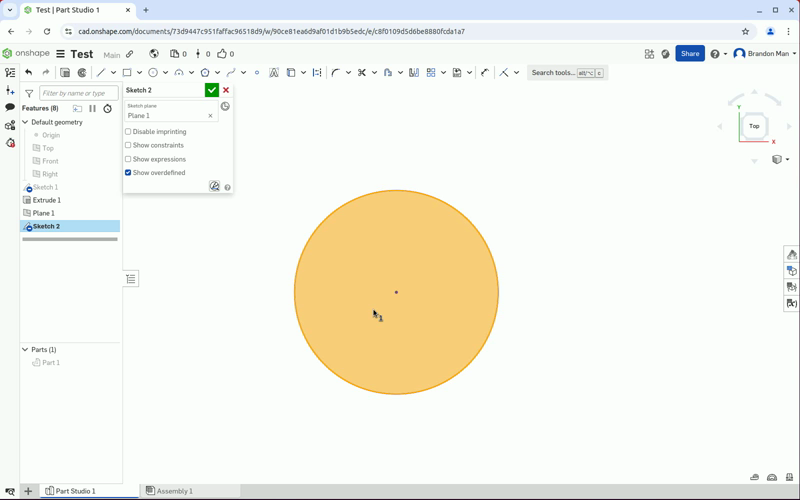
scroll(-6)
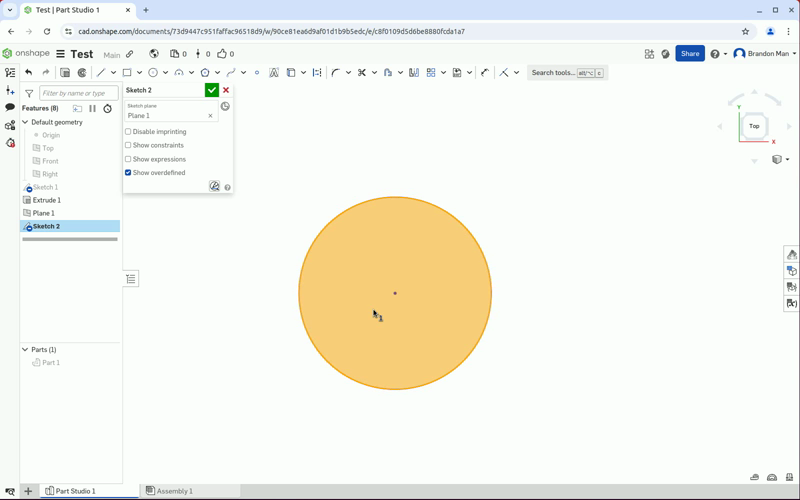
scroll(-6)
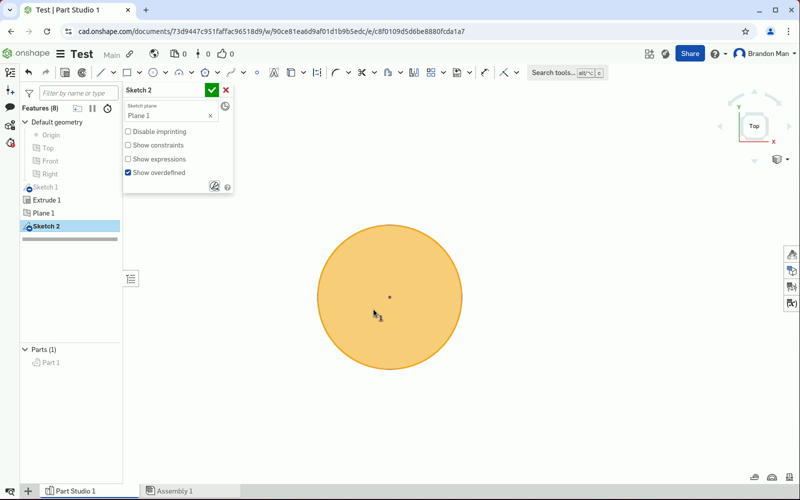
scroll(-6)
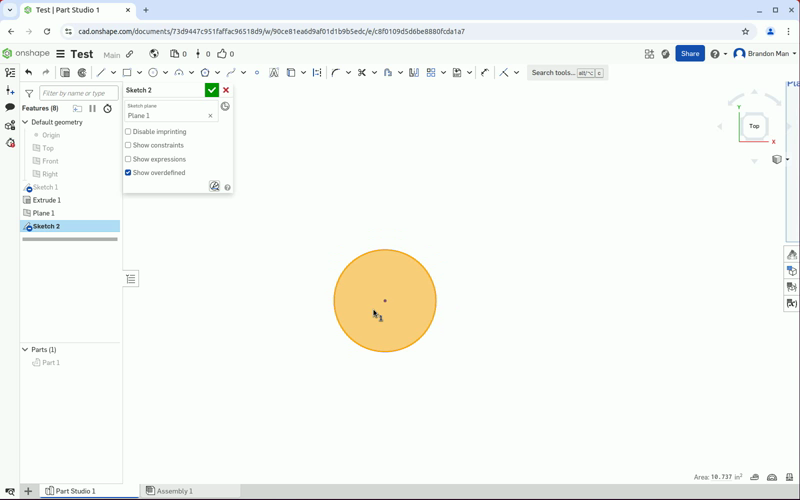
scroll(-6)
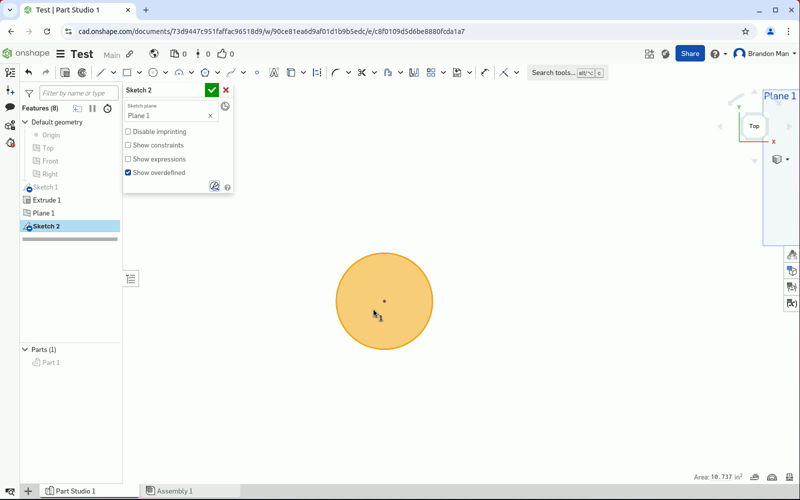
scroll(-6)
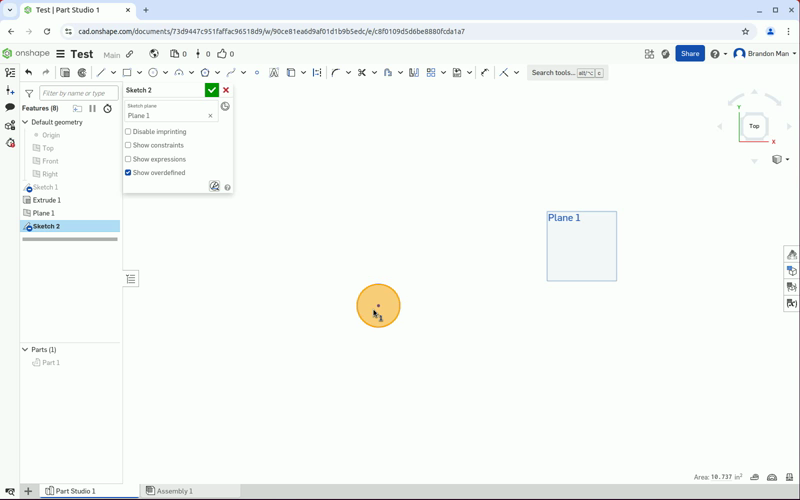
scroll(-6)
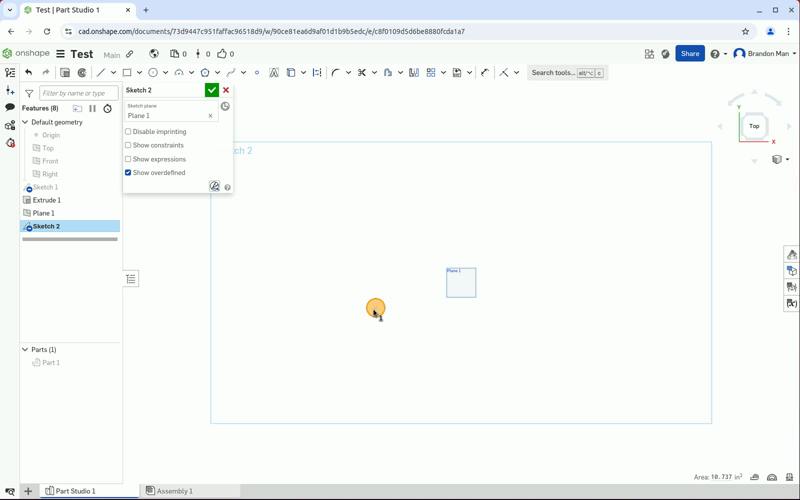
mouse_move(73, 352)
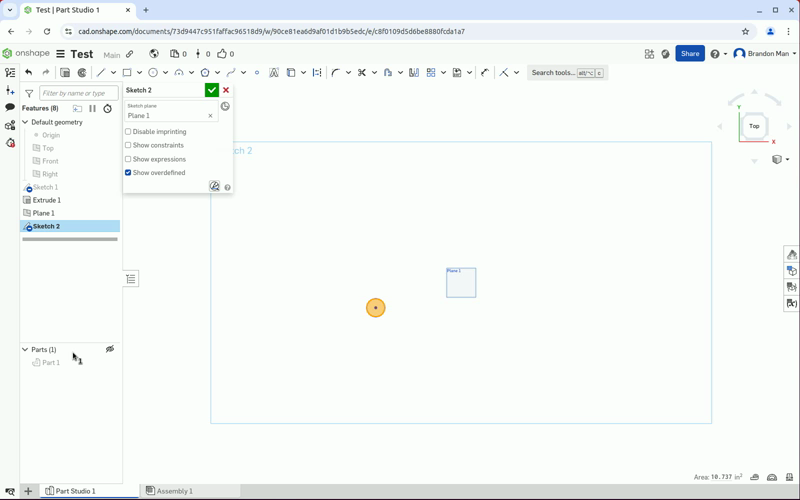
key(shift+y)
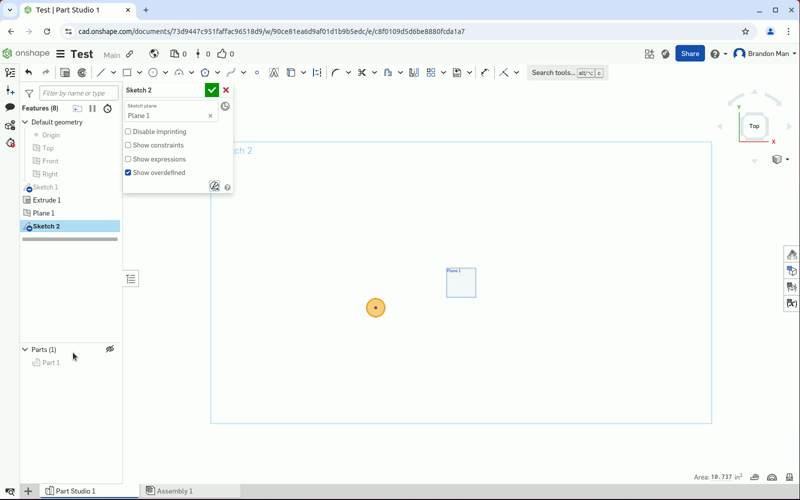
key(shift+e)
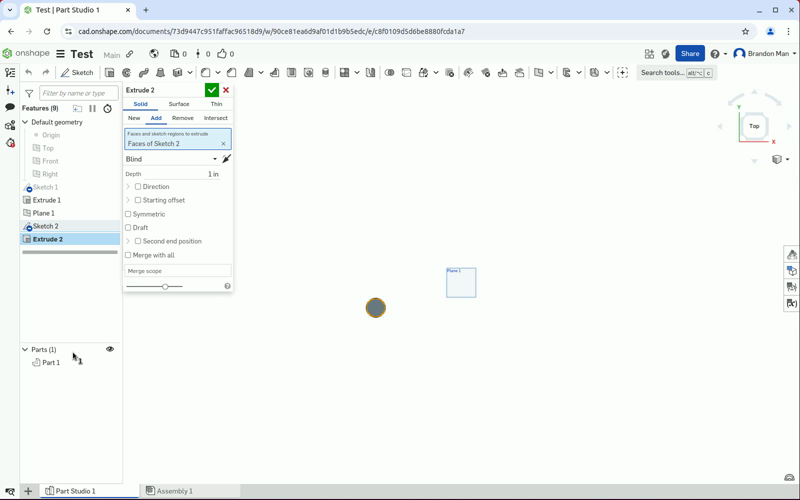
mouse_move(143, 106)
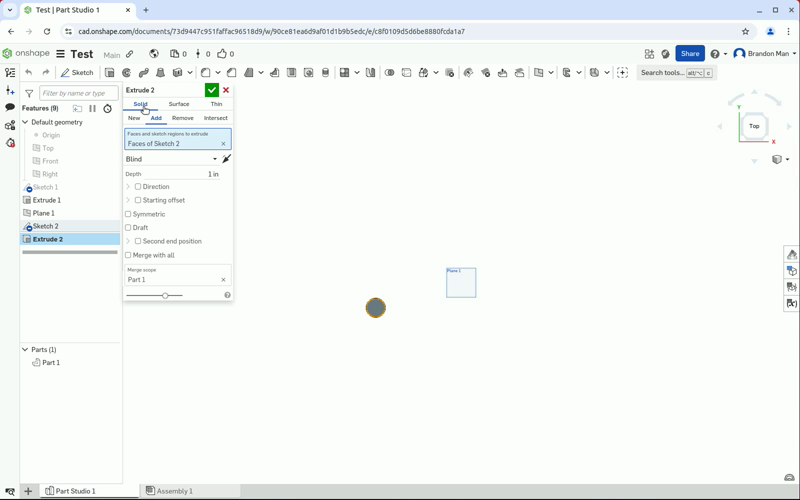
click(143, 106)
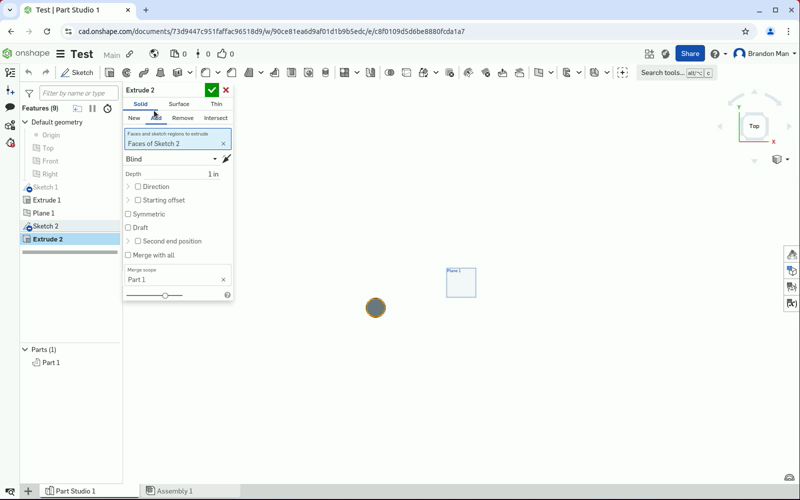
mouse_move(186, 120)
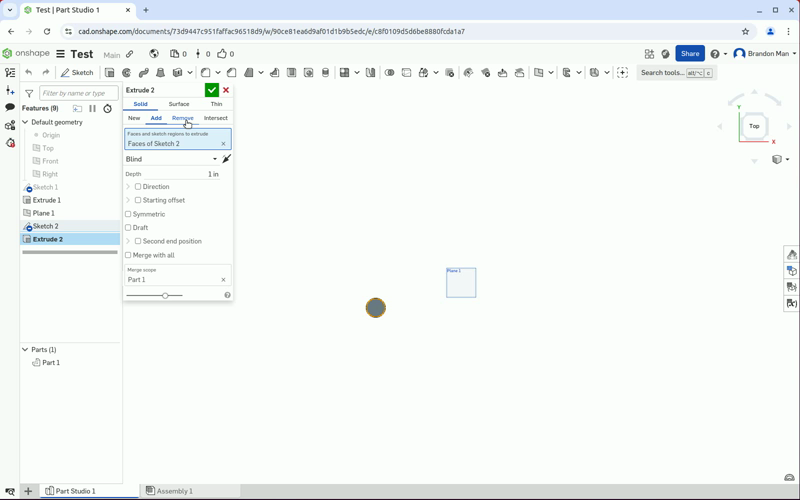
click(186, 120)
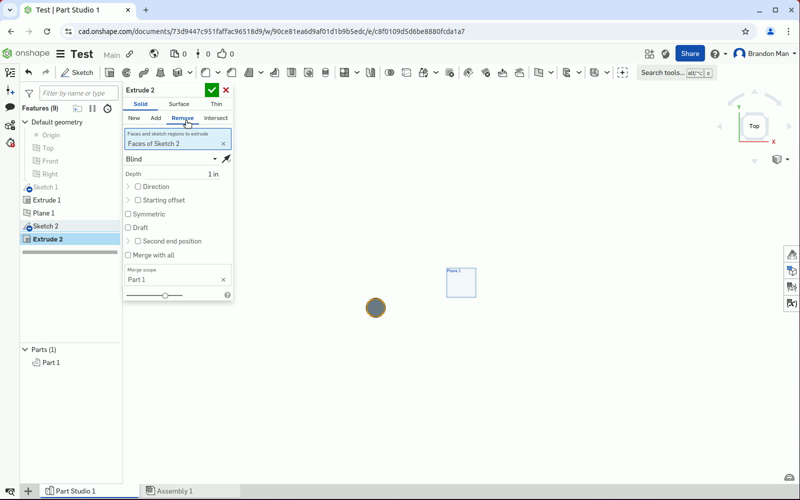
key(tab, 4)
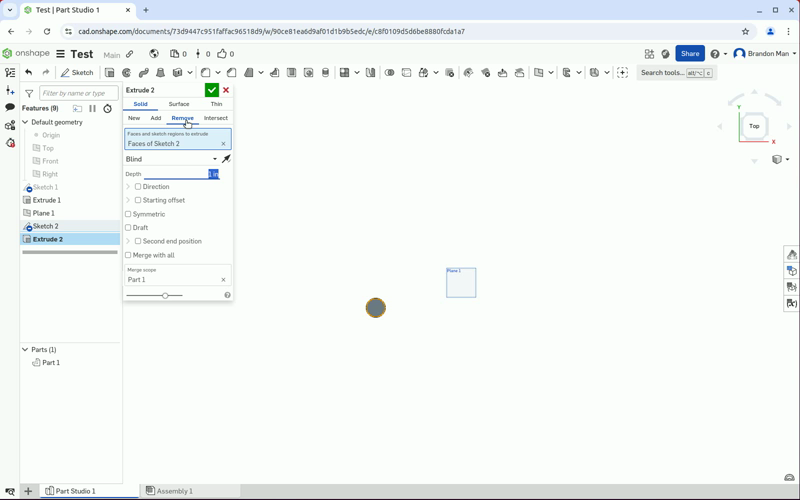
text(23.108)
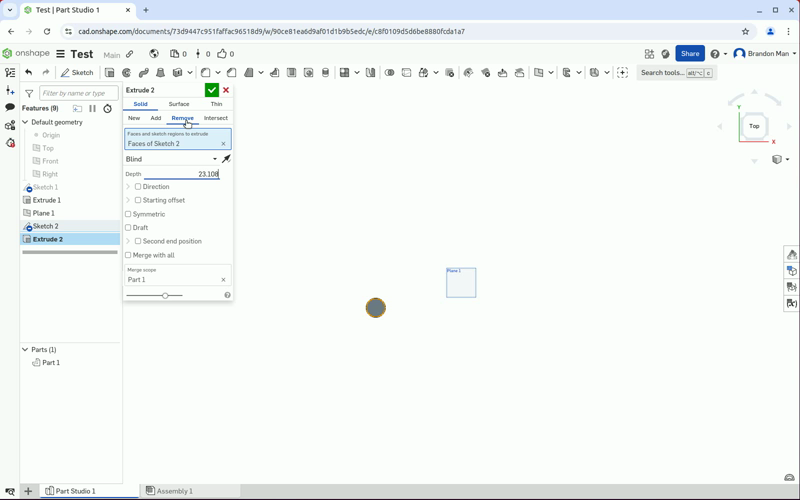
key(tab, 6)
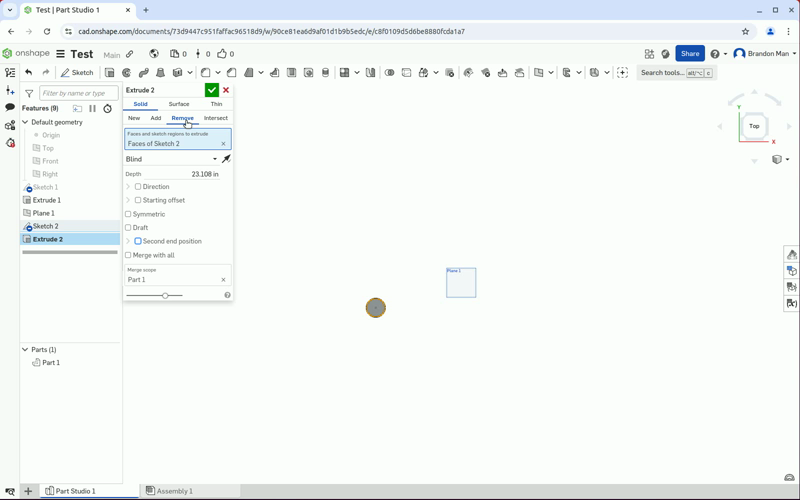
key(space)
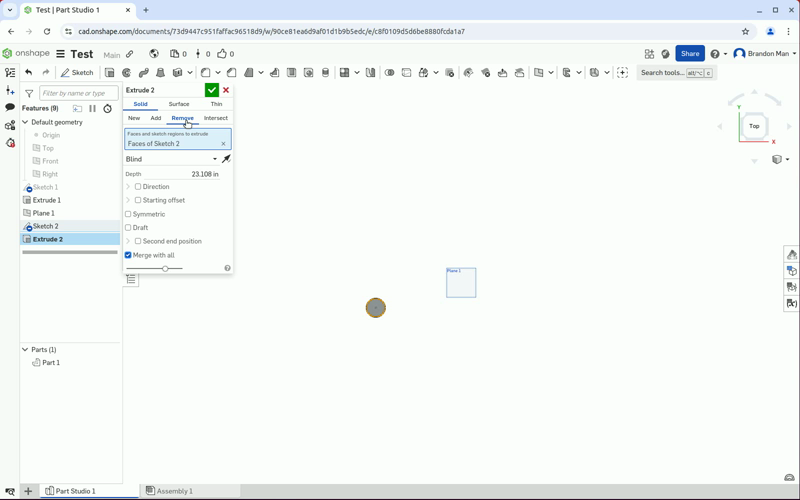
key(enter)
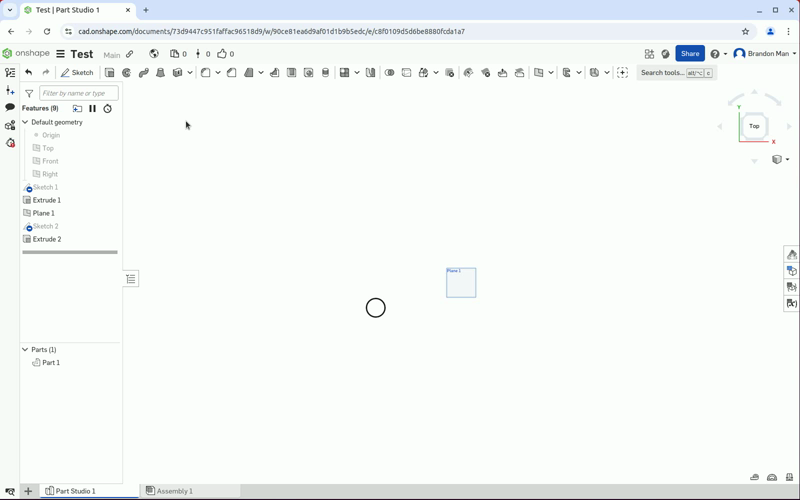
key(shift+h)
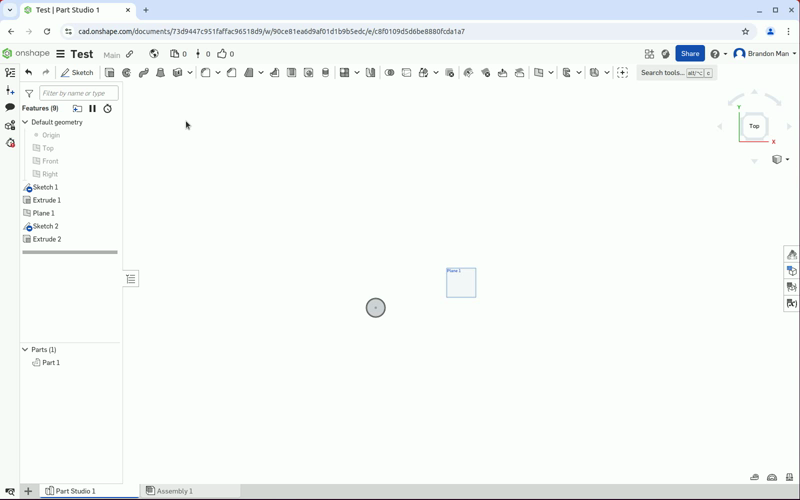
key(shift+h)
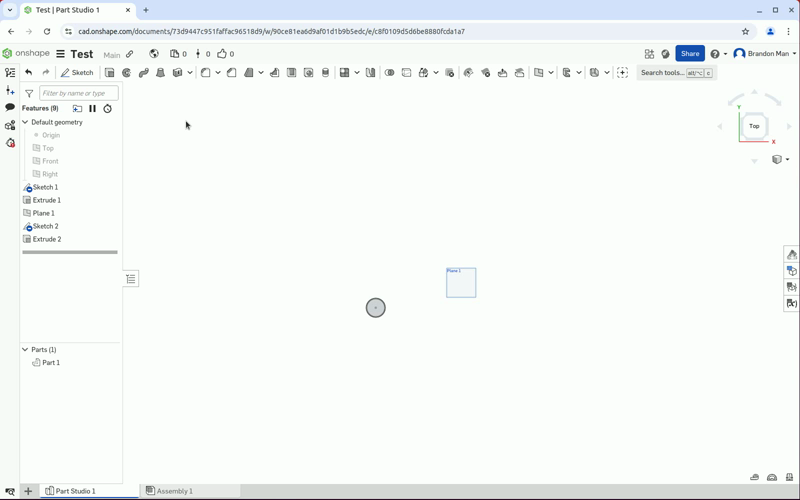
key(shift+7)
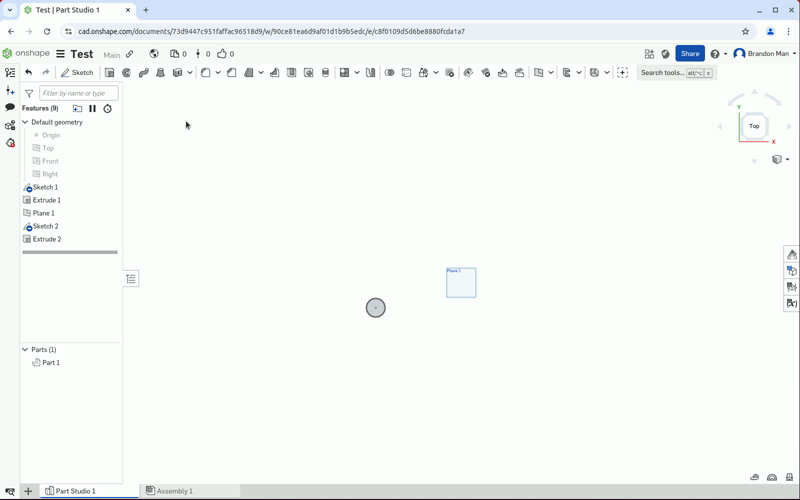
key(up, 3)
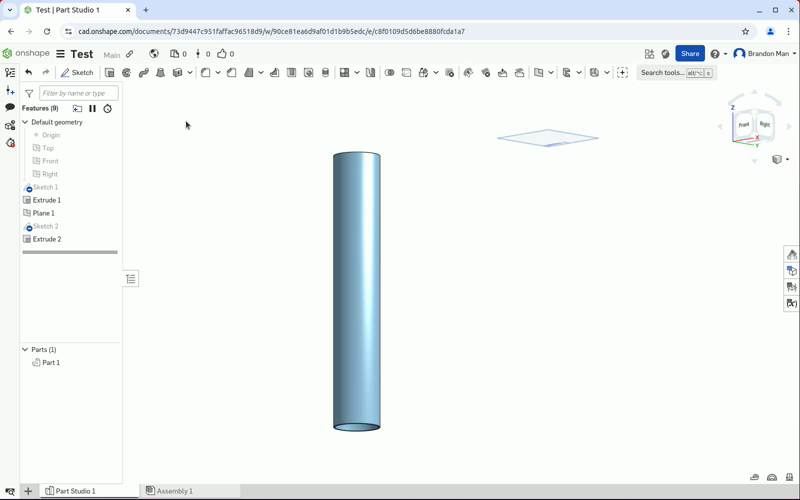
key(left, 3)
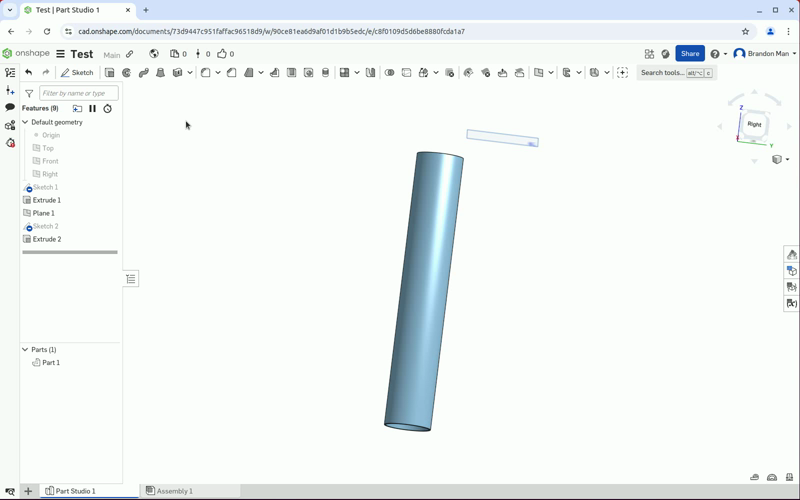
key(right, 3)
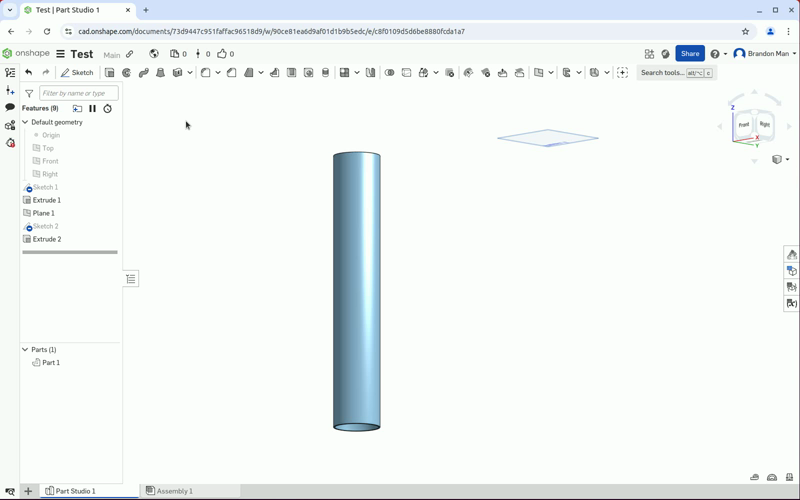
key(down, 3)
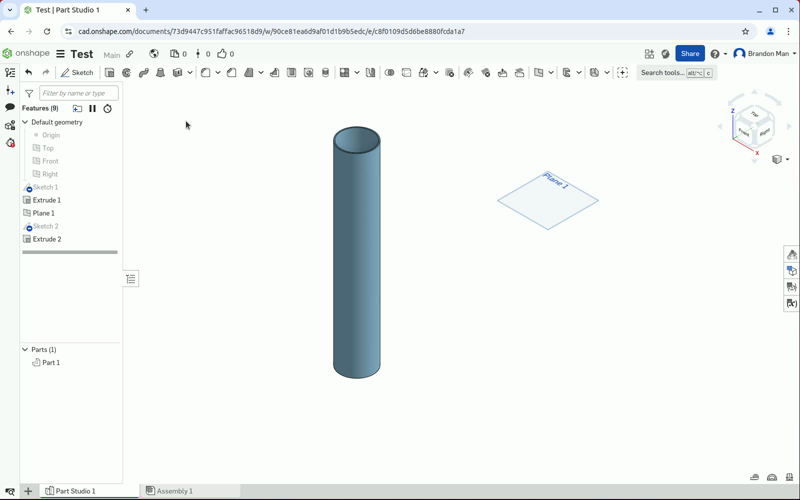
mouse_move(73, 189)
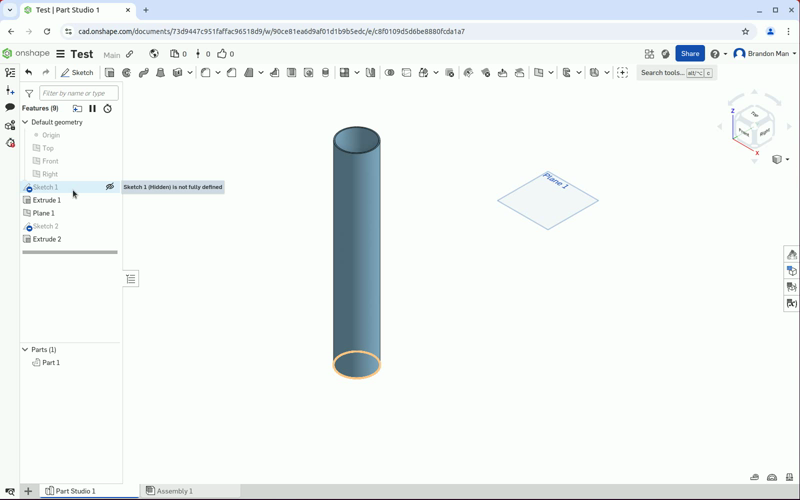
click(73, 189)